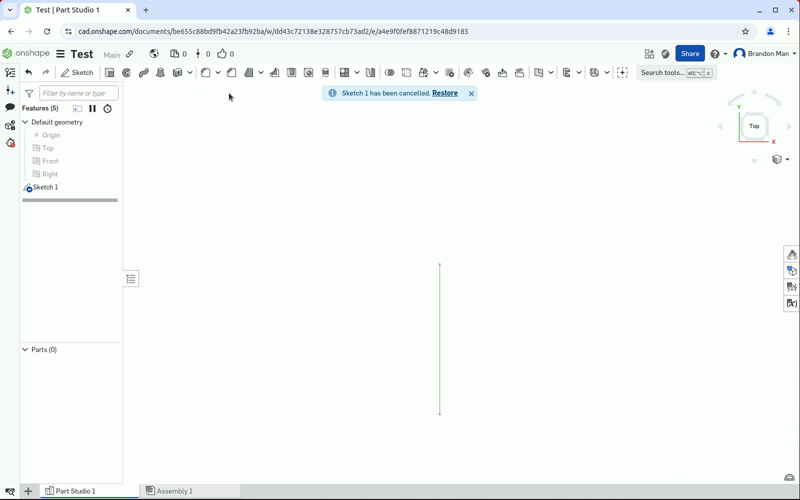
key(shift+h)
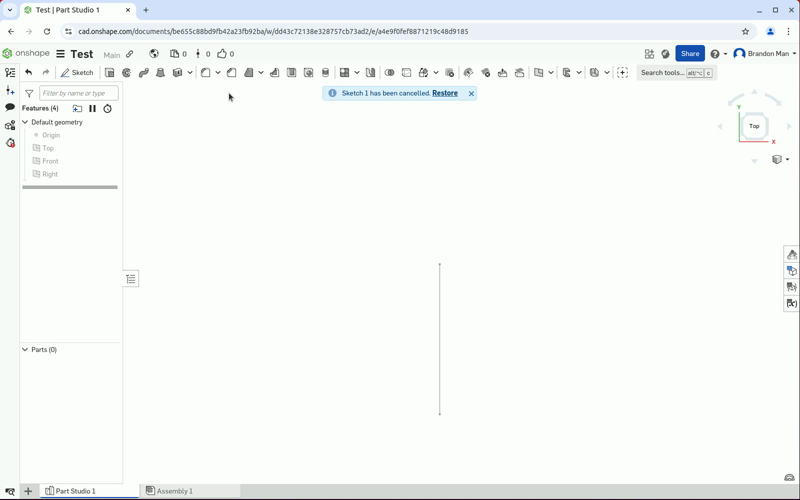
mouse_move(73, 352)
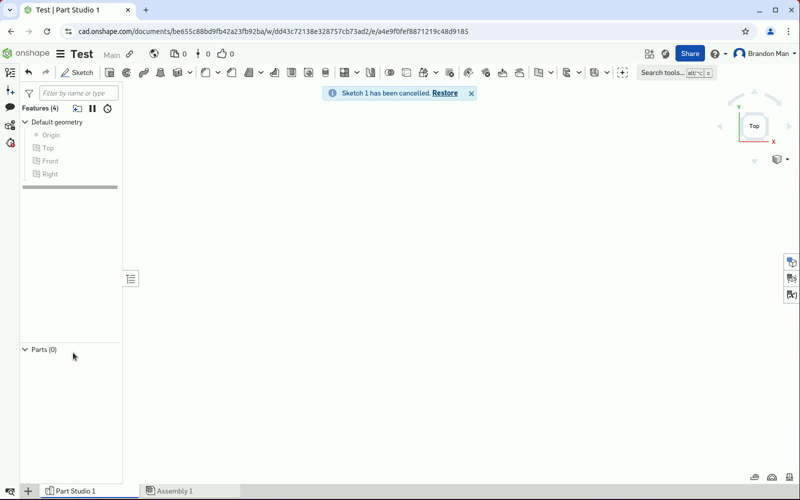
key(y)
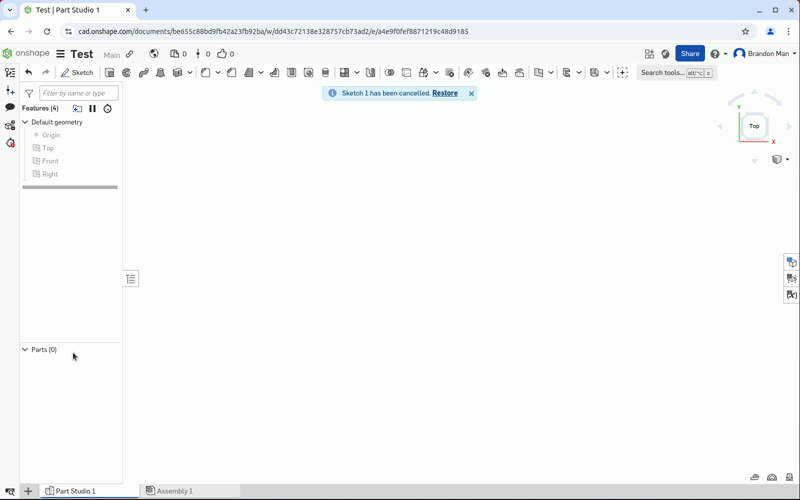
key(shift+p)
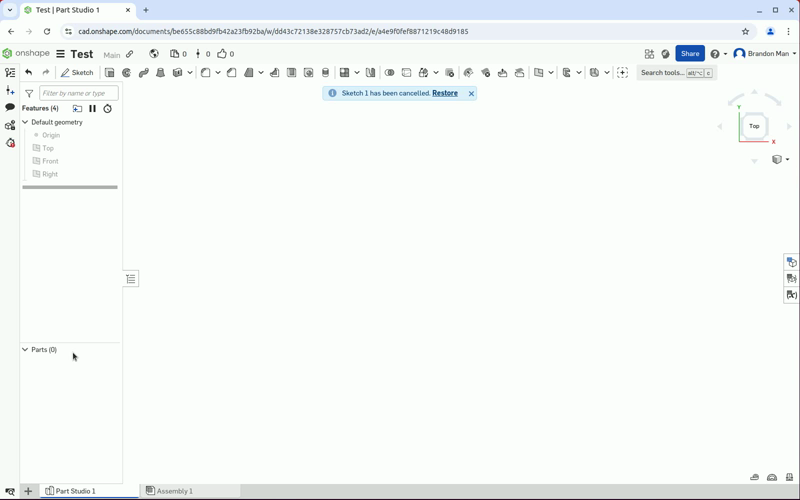
key(space)
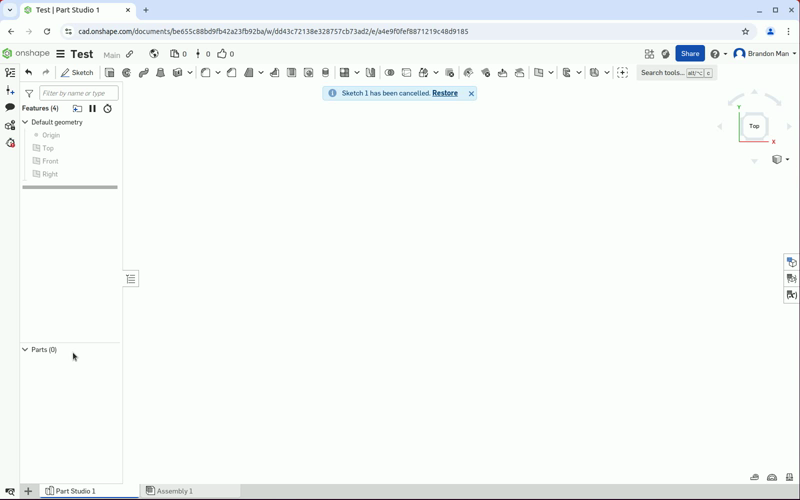
key_down(shift)
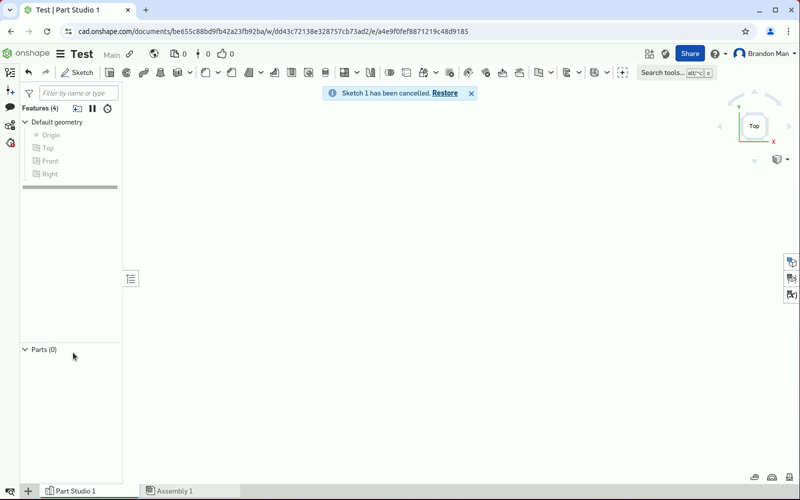
key(up)
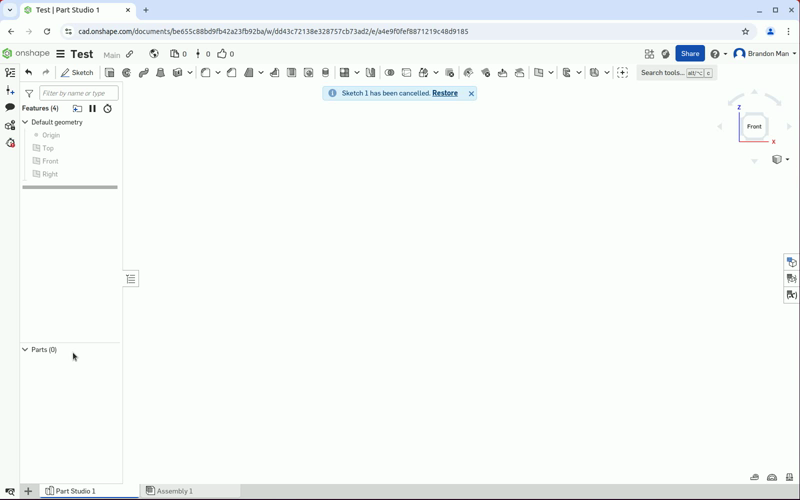
key_up(shift)
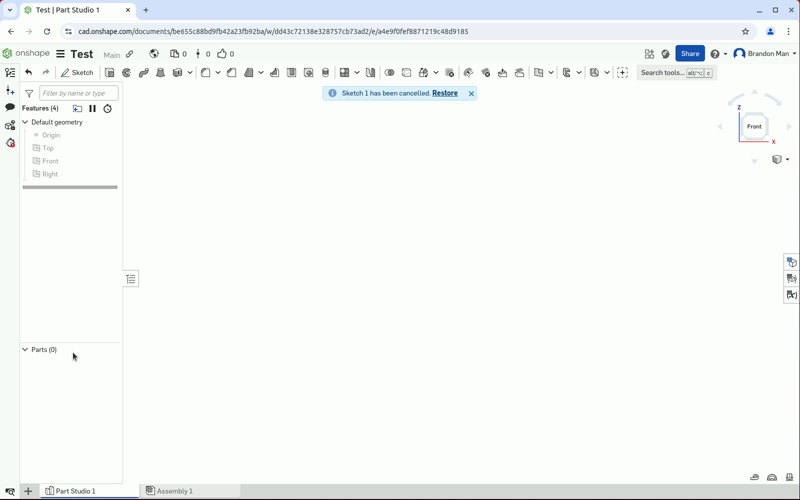
mouse_move(73, 352)
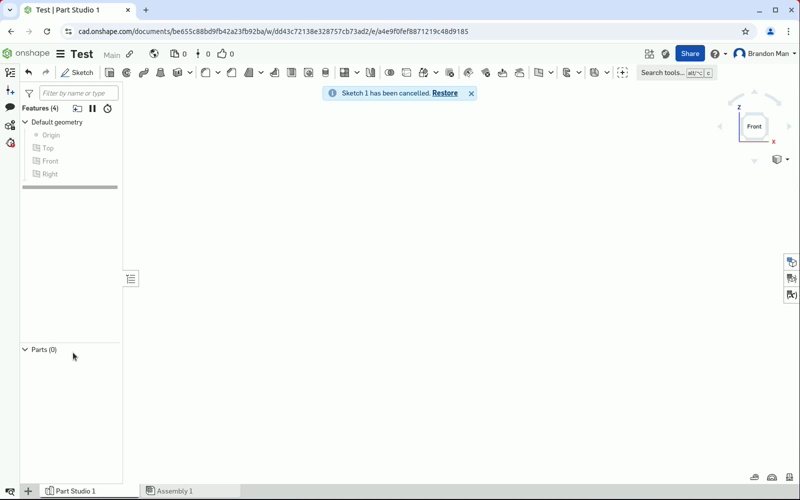
key(shift+y)
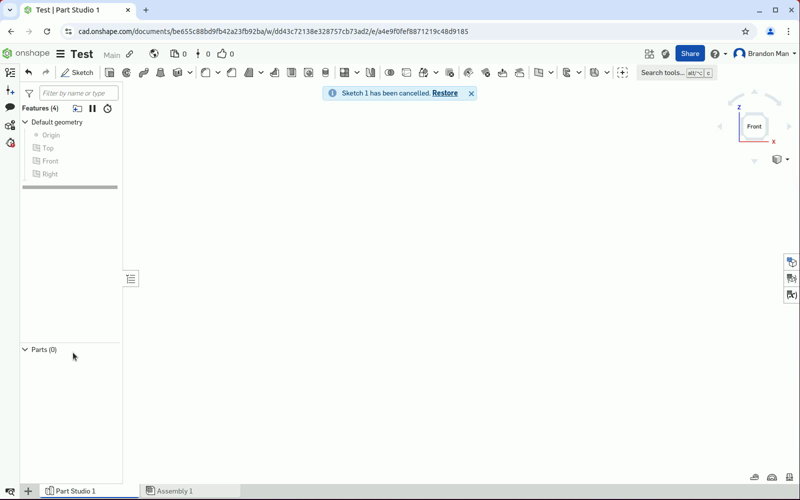
key(shift+s)
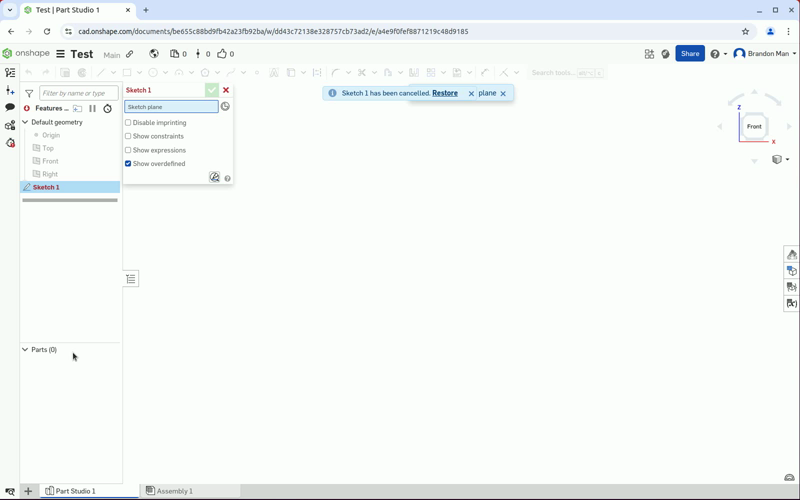
mouse_move(73, 163)
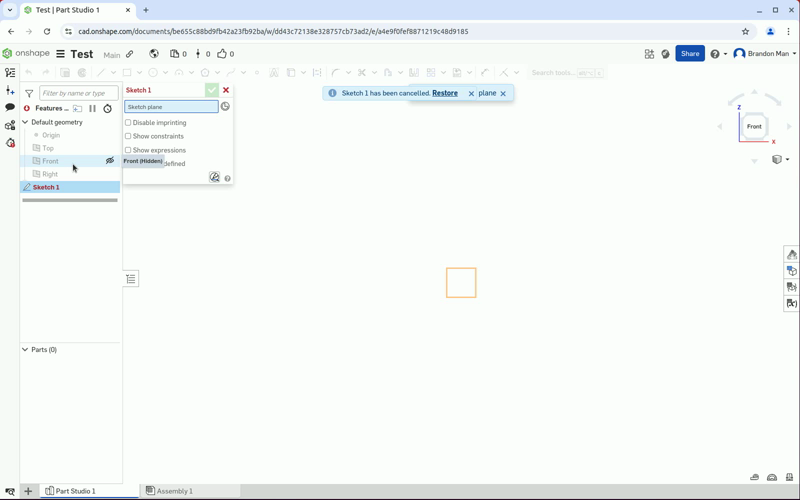
click(73, 163)
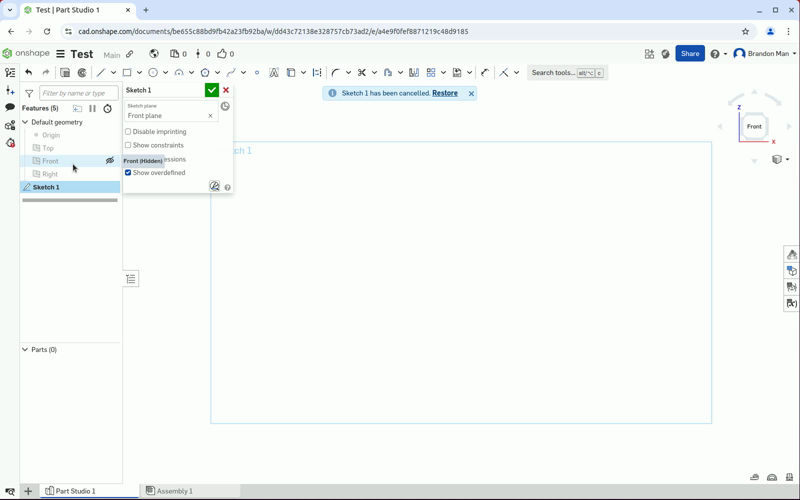
mouse_move(73, 352)
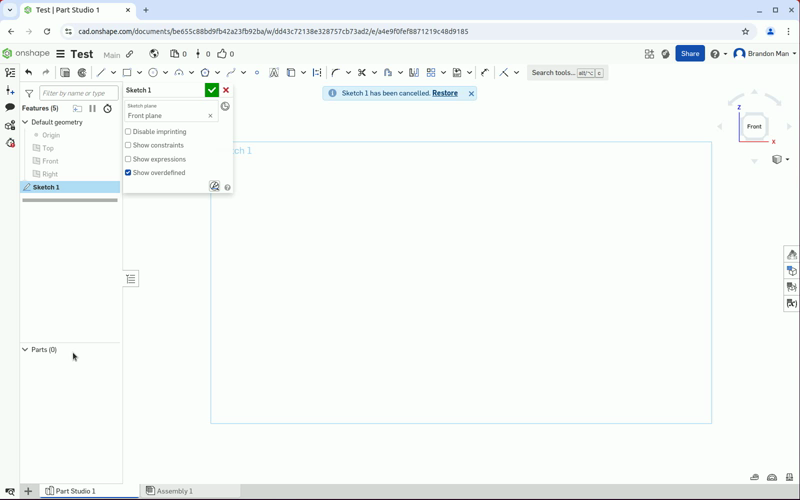
key(y)
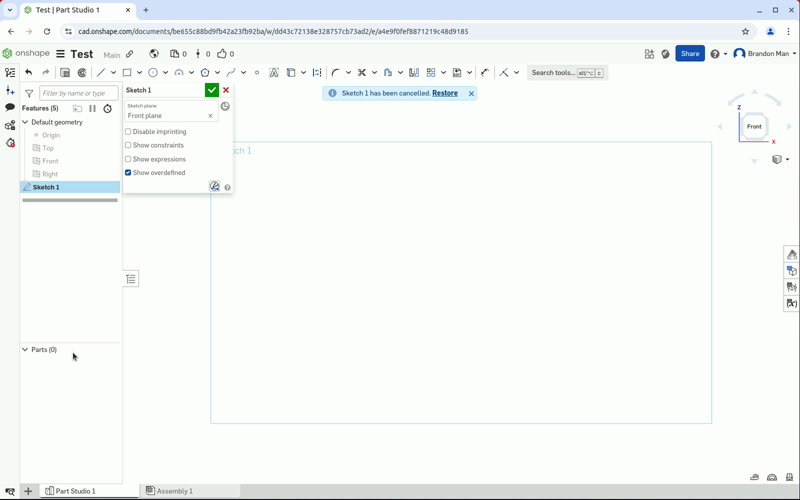
key(l)
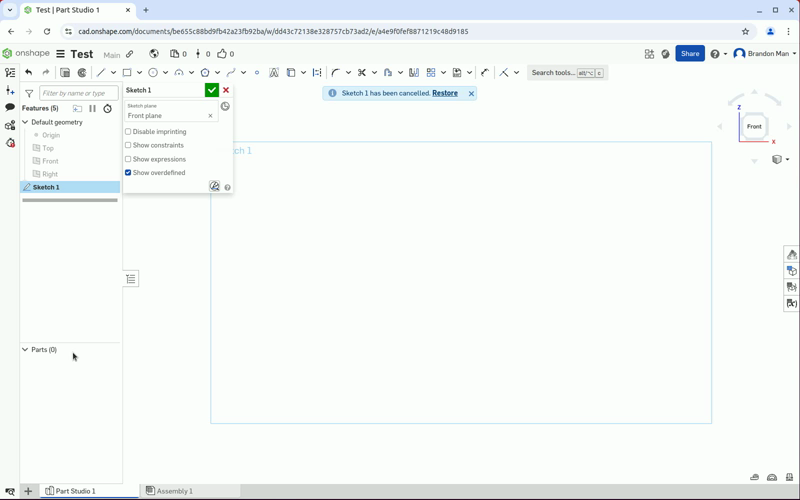
key_down(shift)
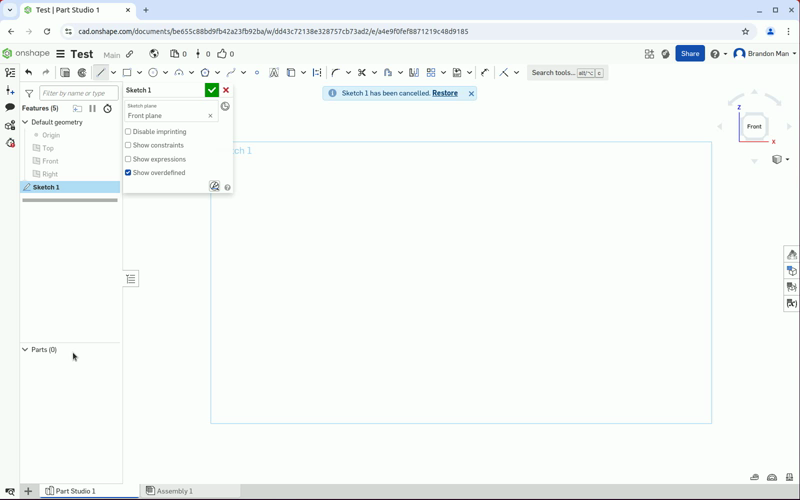
mouse_move(414, 383)
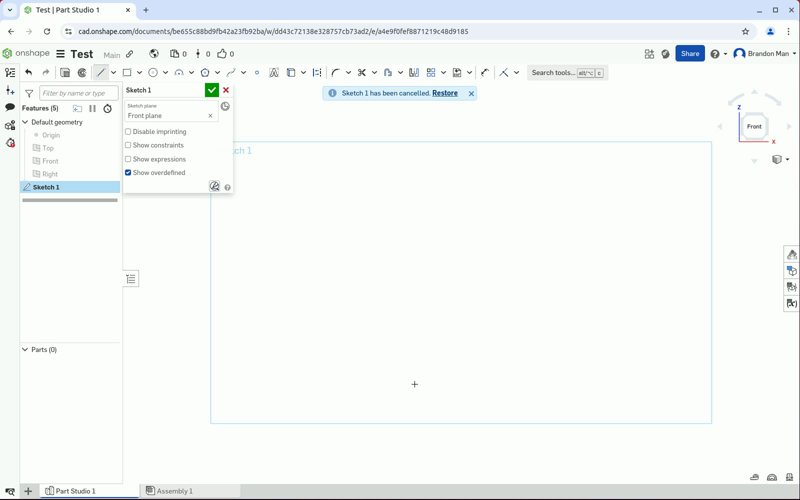
click(414, 383)
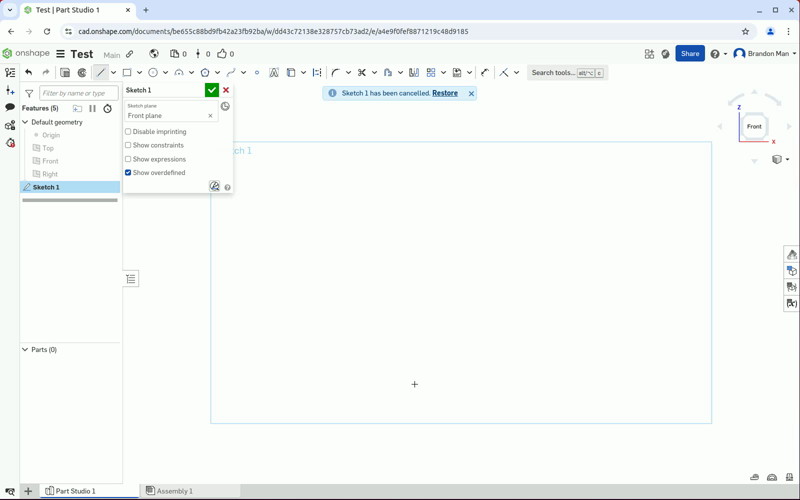
key_up(shift)
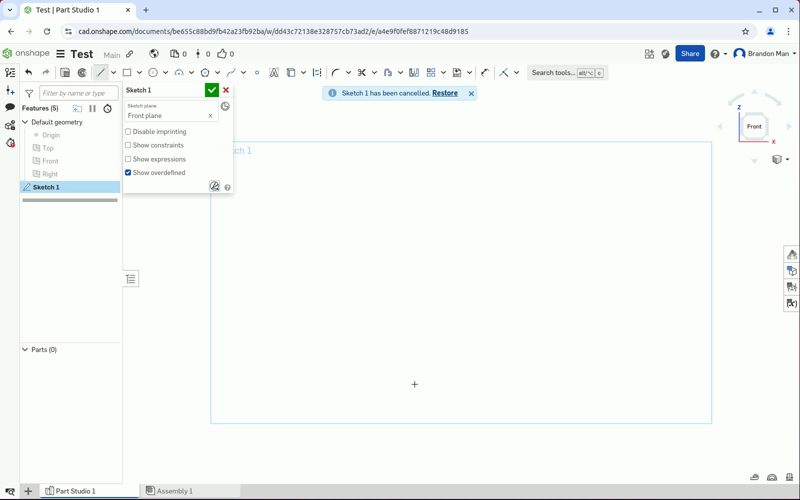
key_down(shift)
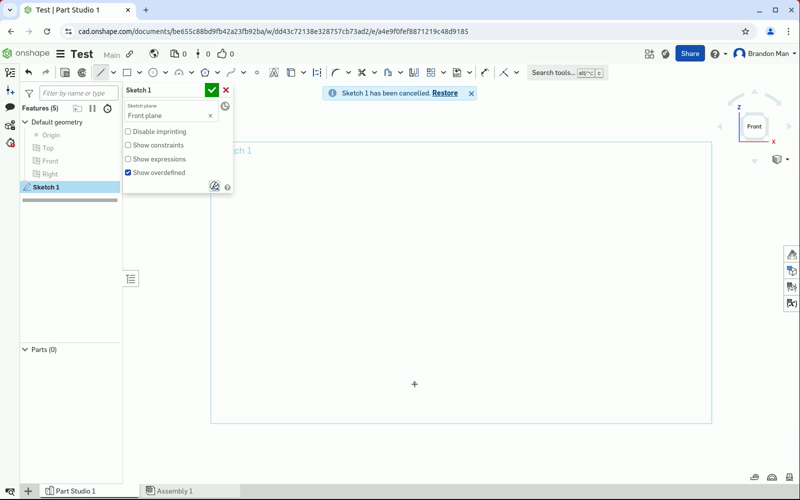
mouse_move(506, 383)
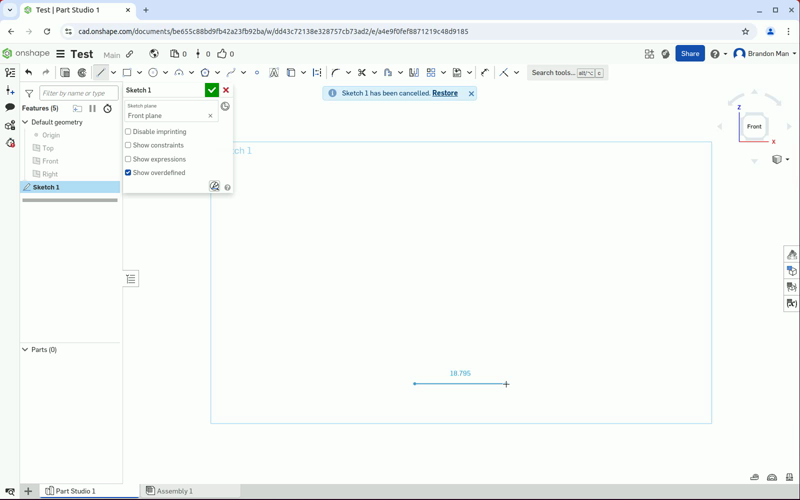
click(506, 383)
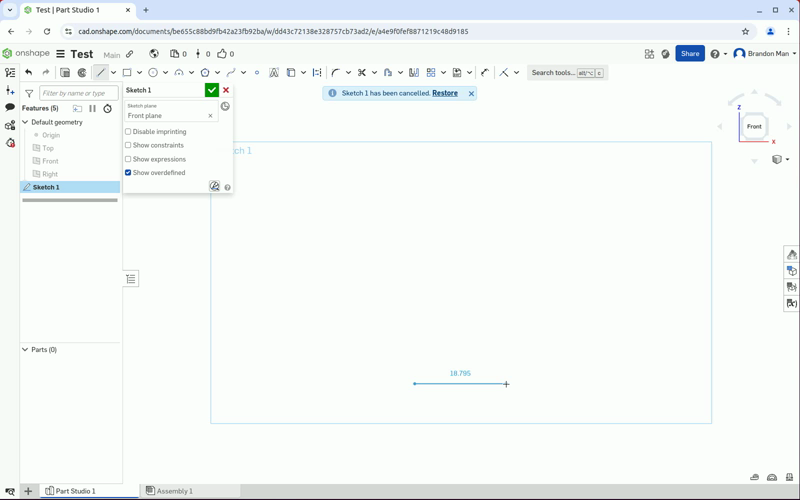
key_up(shift)
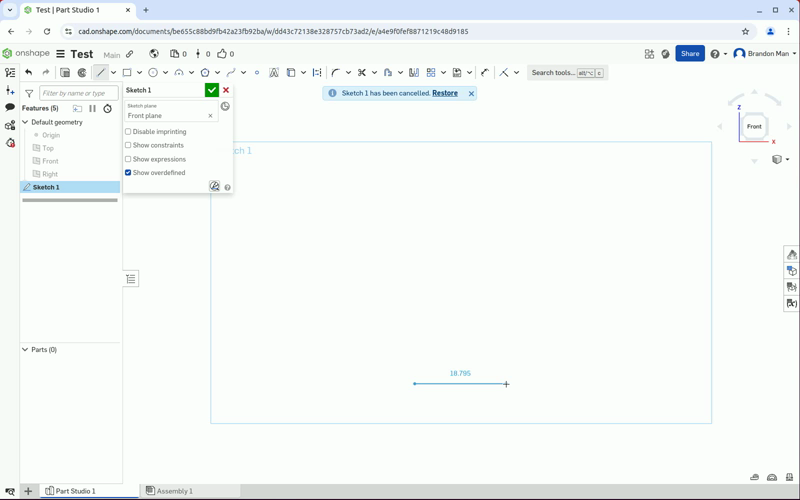
key_down(shift)
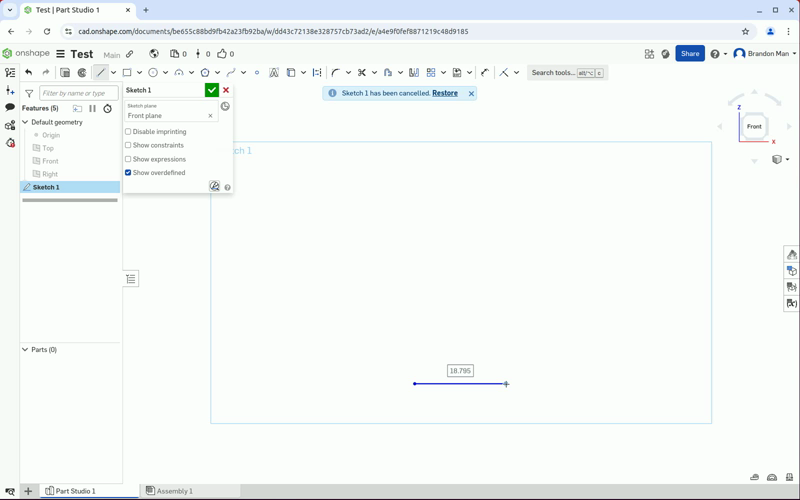
mouse_move(506, 181)
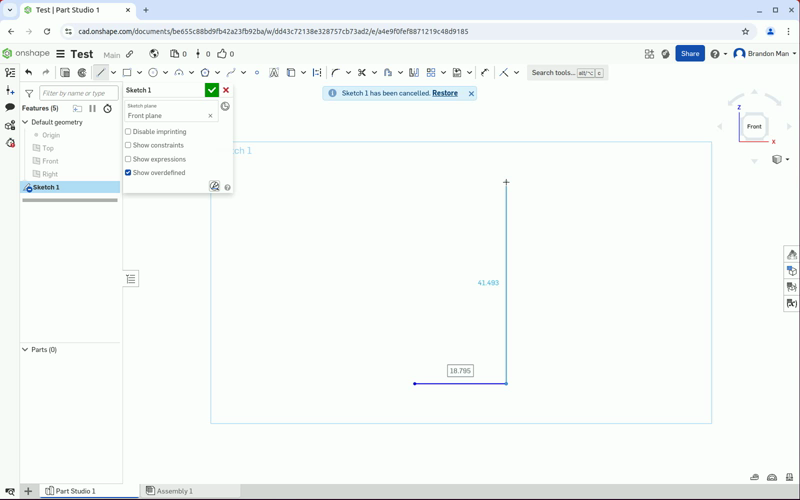
click(506, 181)
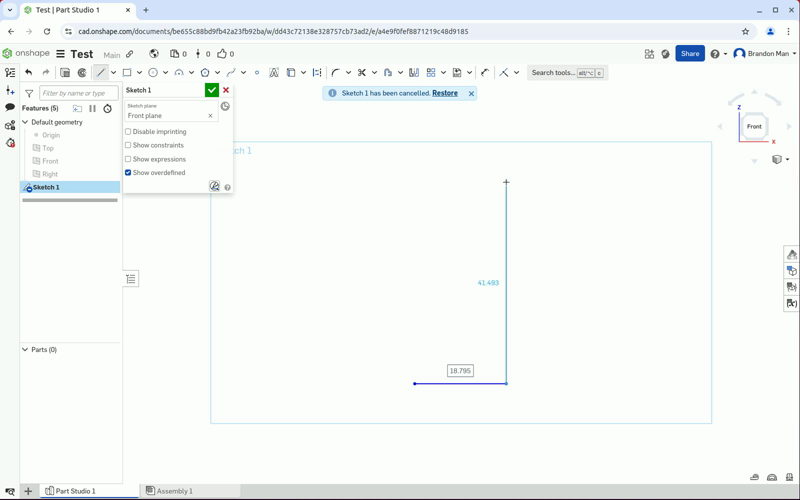
key_up(shift)
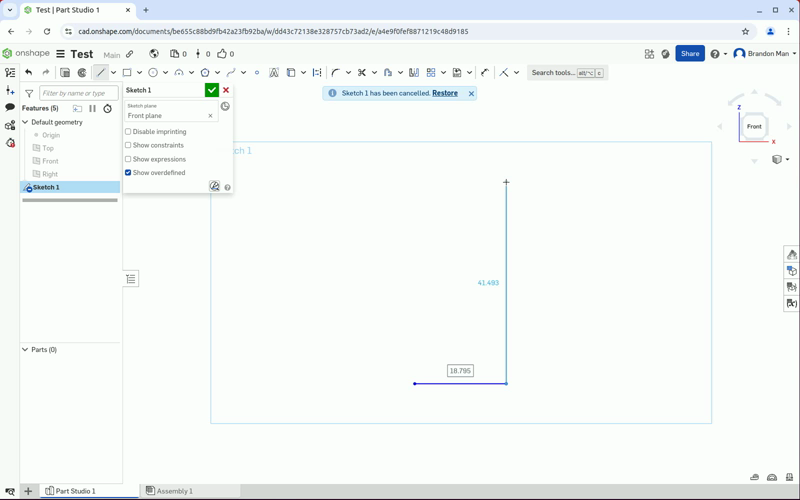
key_down(shift)
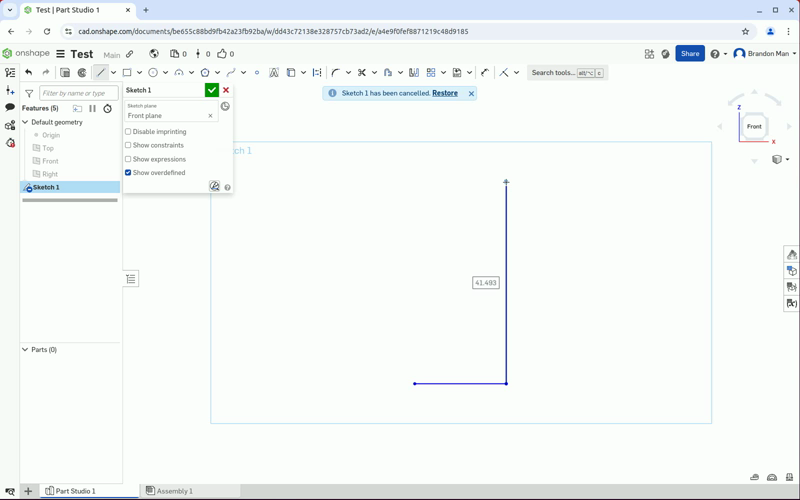
mouse_move(414, 181)
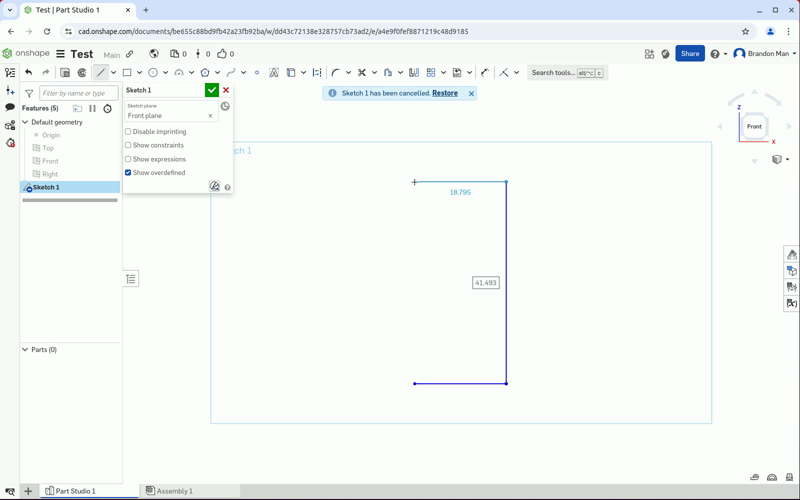
click(414, 181)
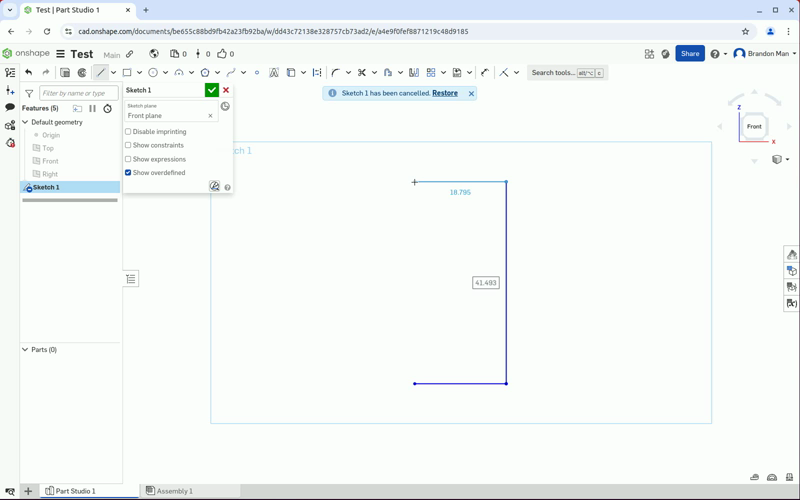
key_up(shift)
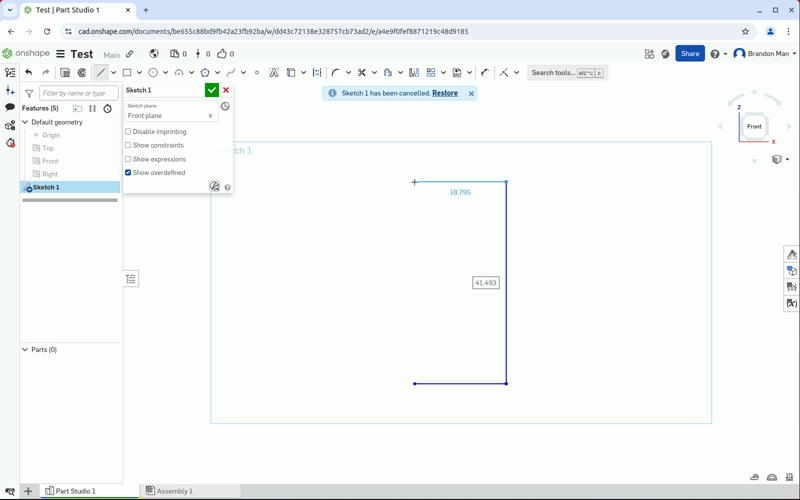
key_down(shift)
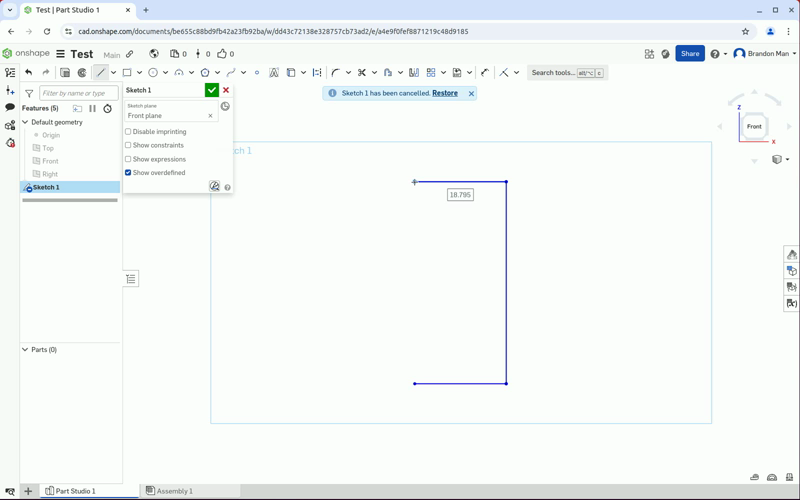
mouse_move(414, 383)
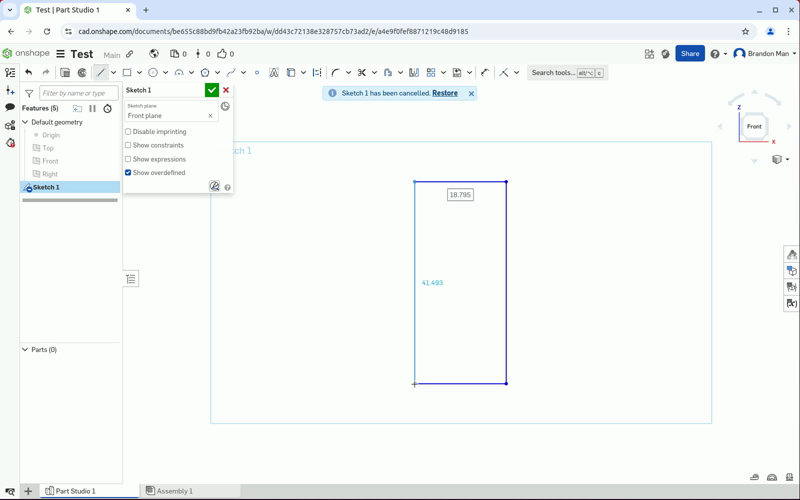
key_up(shift)
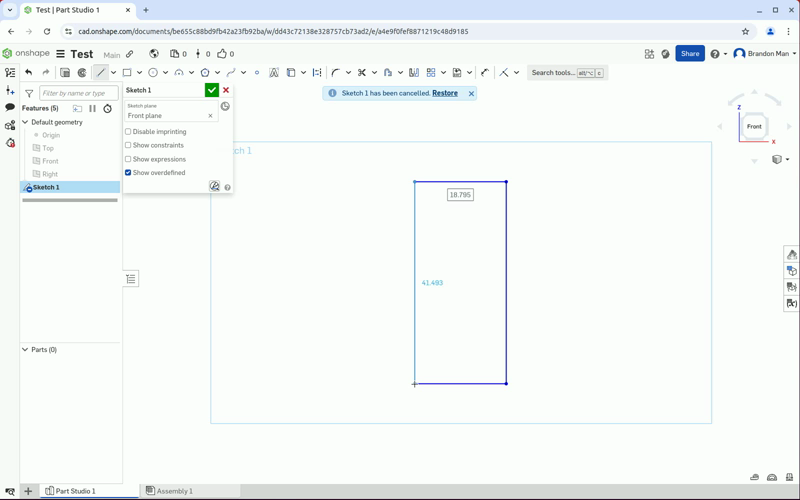
click(414, 383)
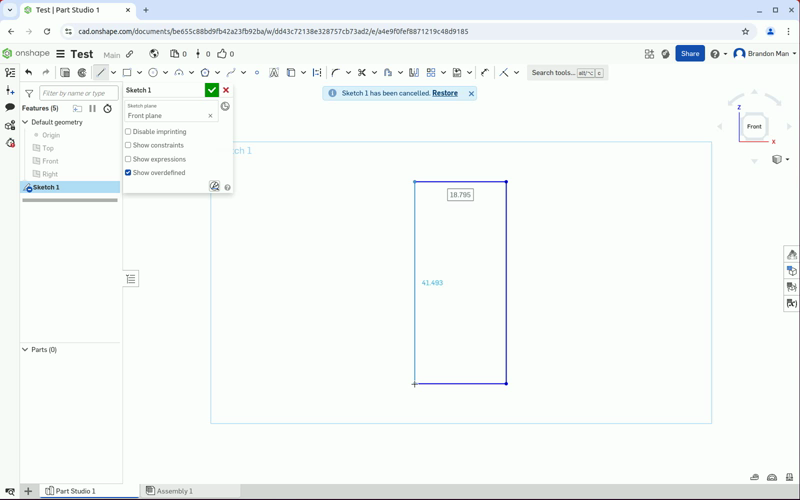
key(esc)
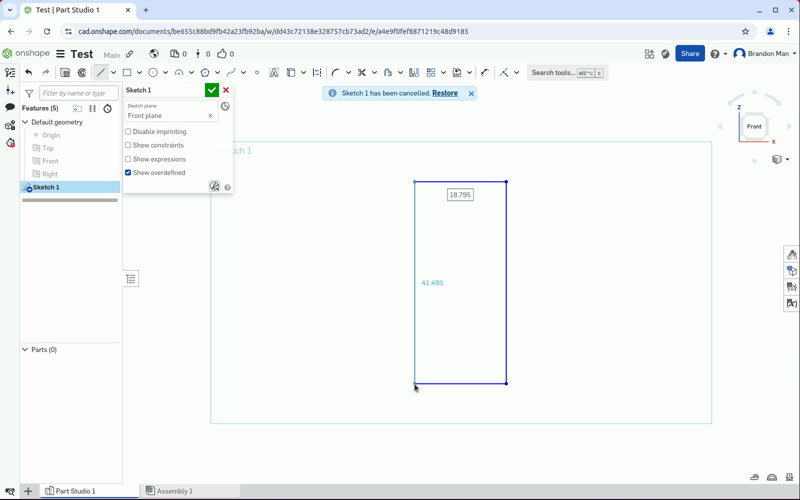
mouse_move(486, 296)
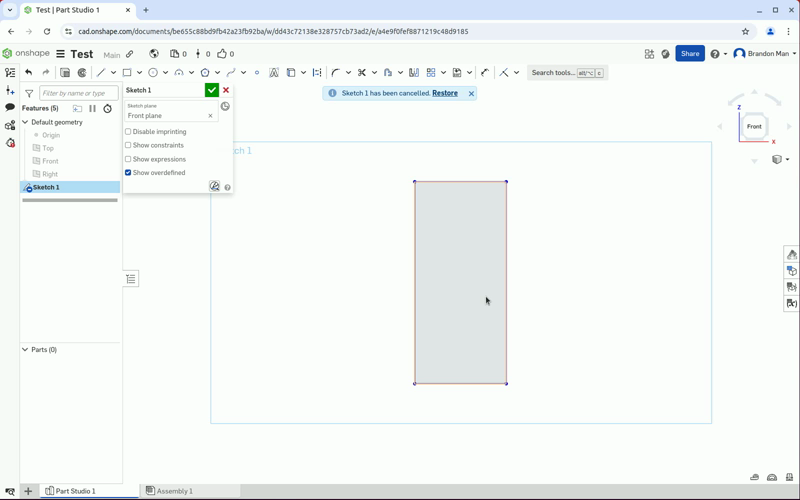
click(486, 296)
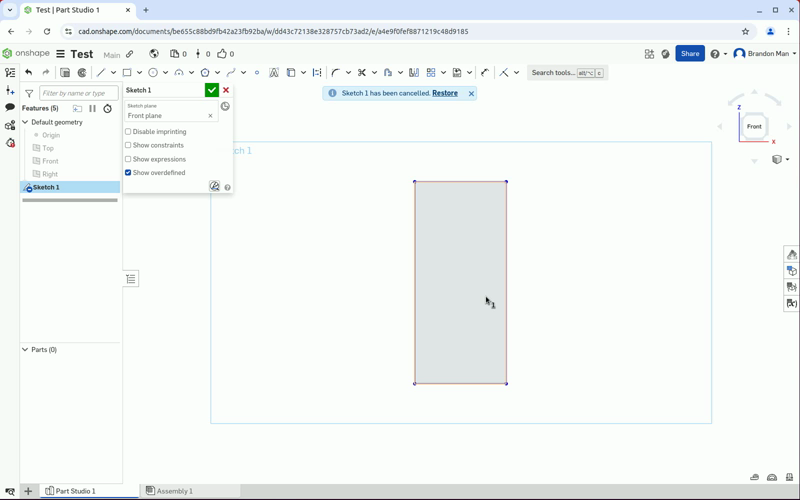
mouse_move(73, 352)
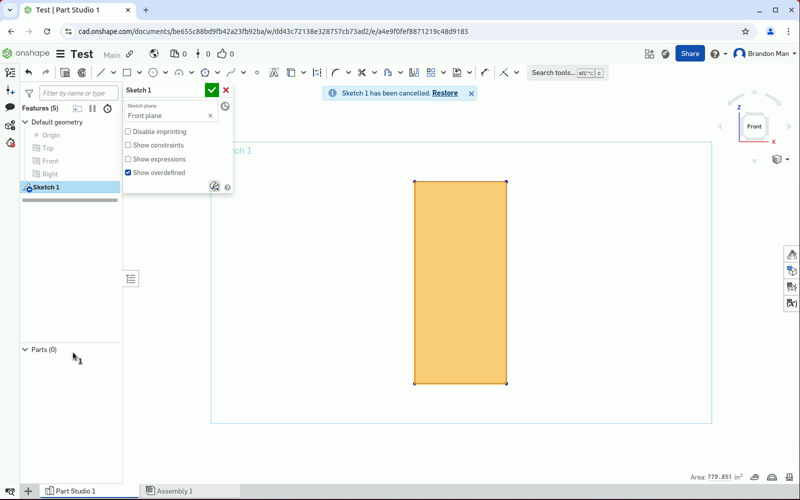
key(shift+y)
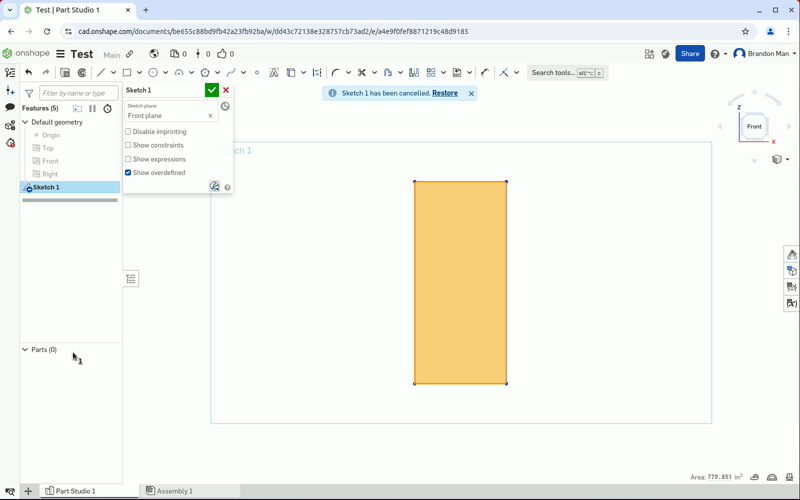
key(shift+e)
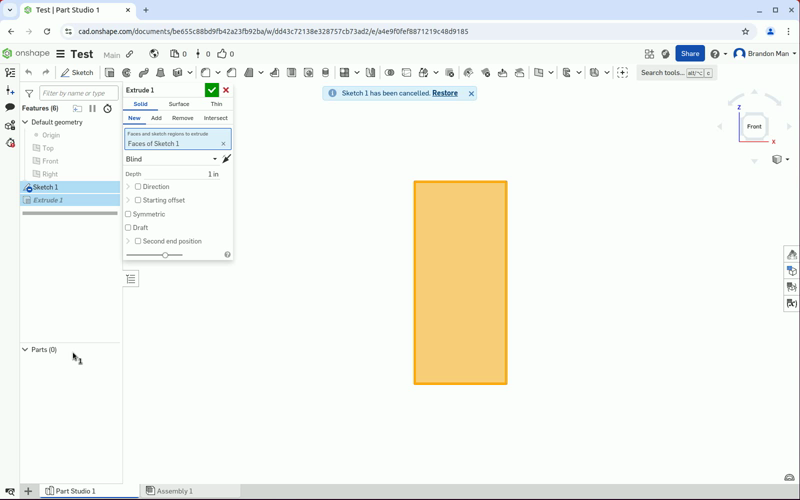
mouse_move(143, 106)
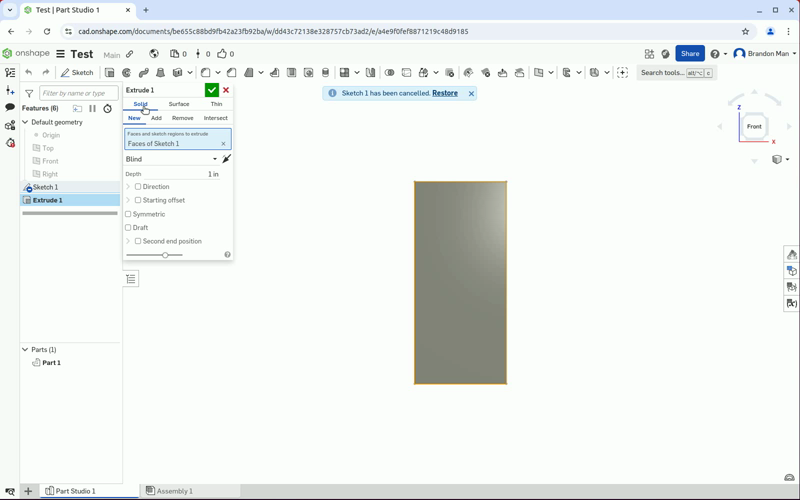
click(143, 106)
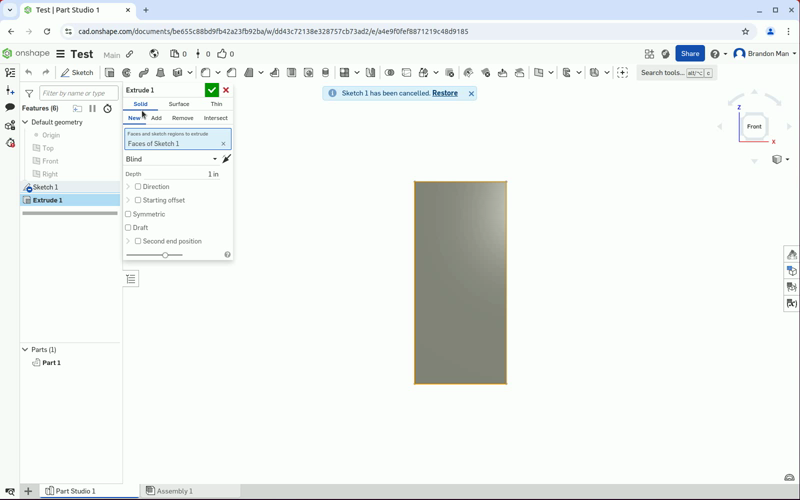
mouse_move(137, 120)
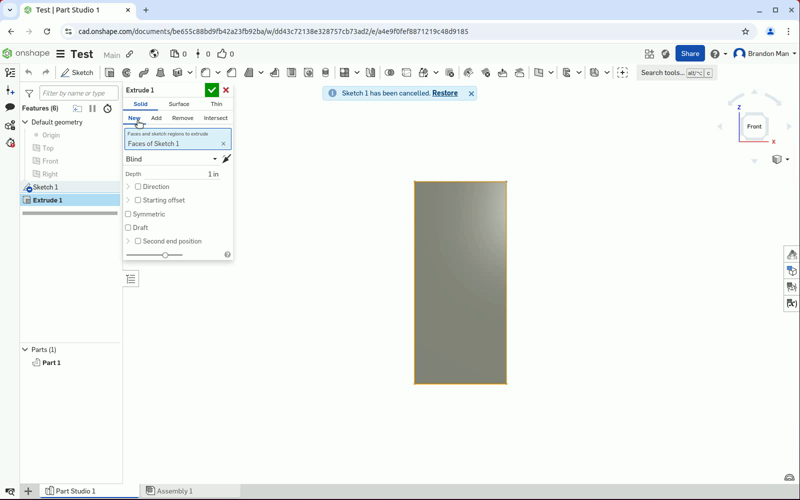
click(137, 120)
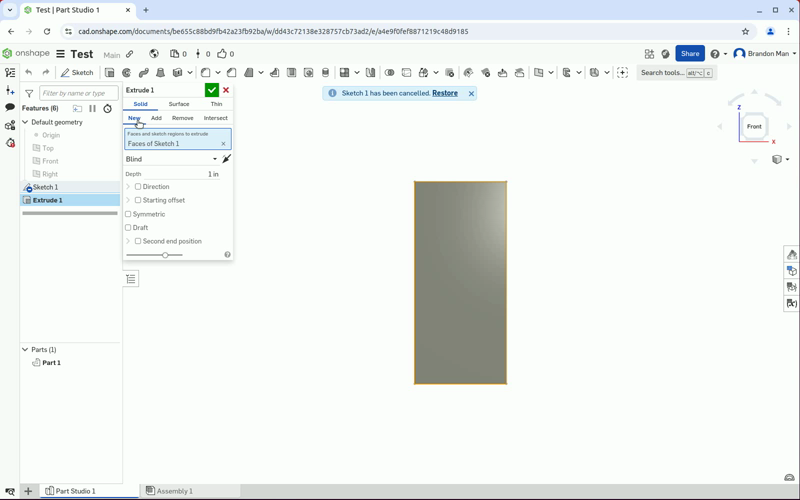
key(tab, 4)
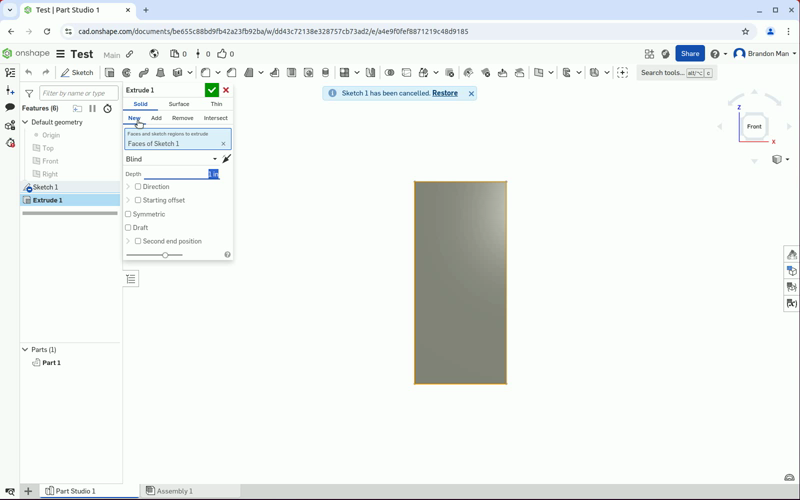
text(11.554)
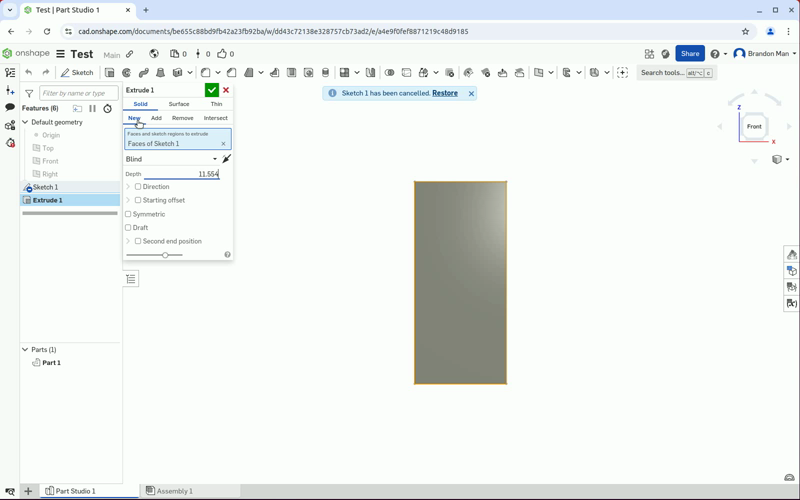
key(enter)
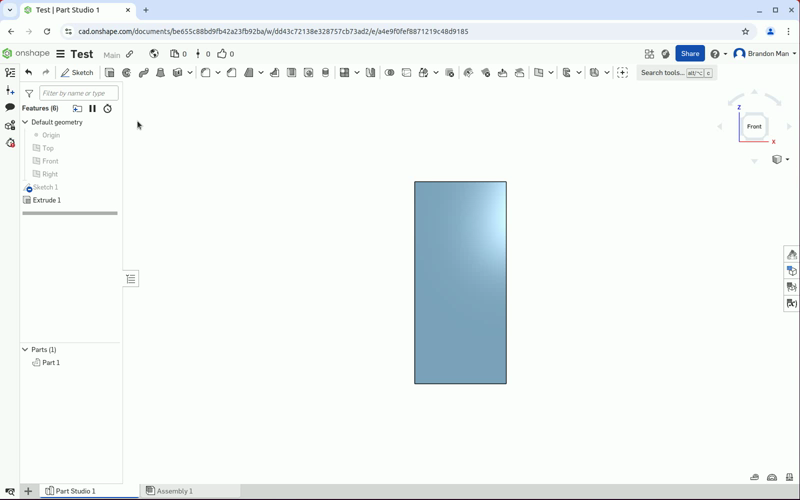
key(shift+h)
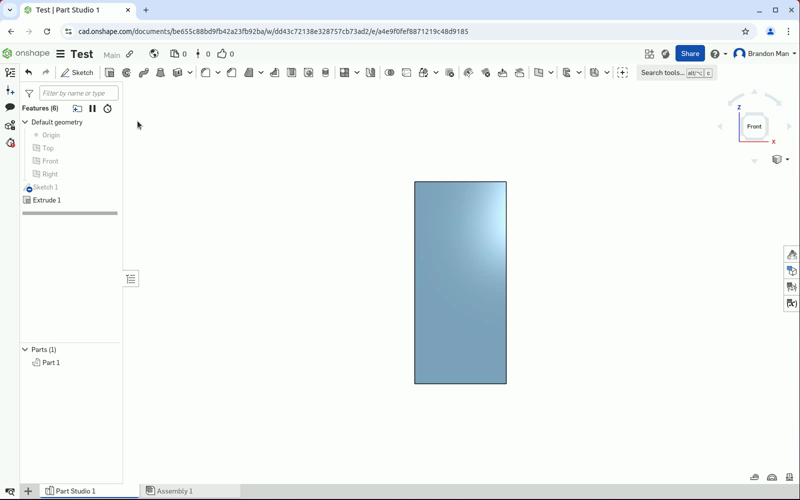
key(shift+h)
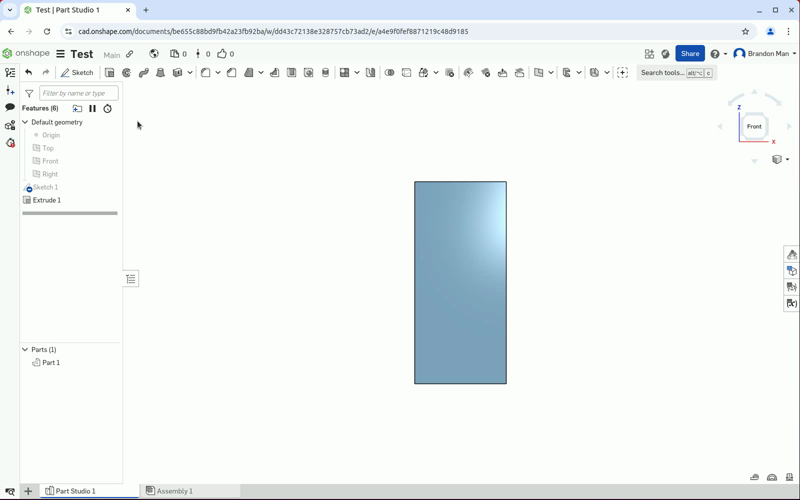
mouse_move(73, 189)
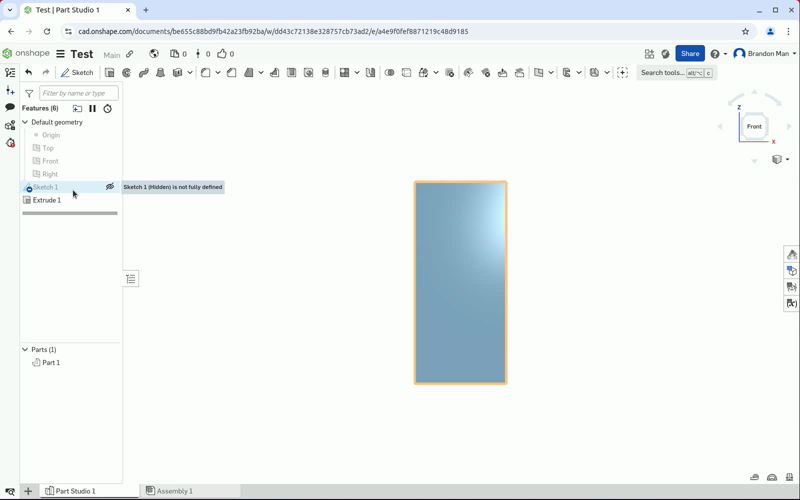
click(73, 189)
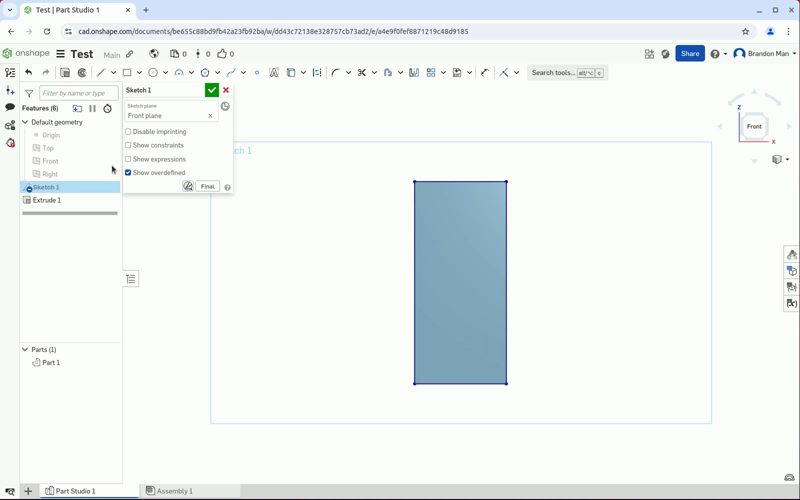
mouse_move(229, 92)
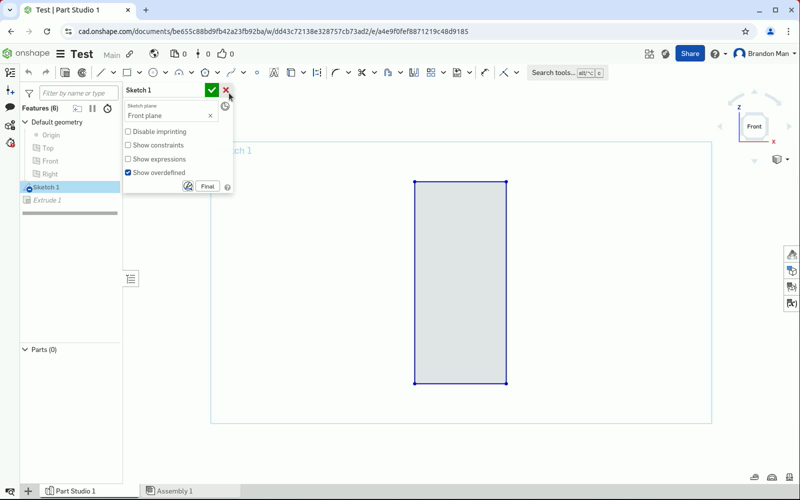
click(229, 92)
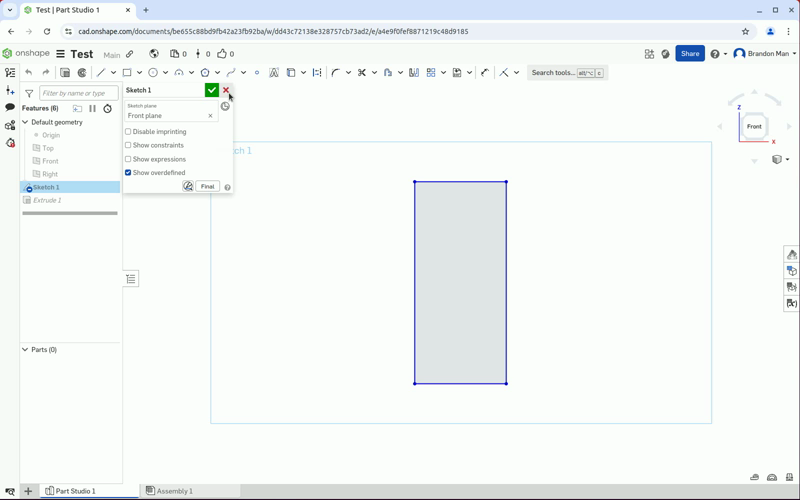
key(shift+s)
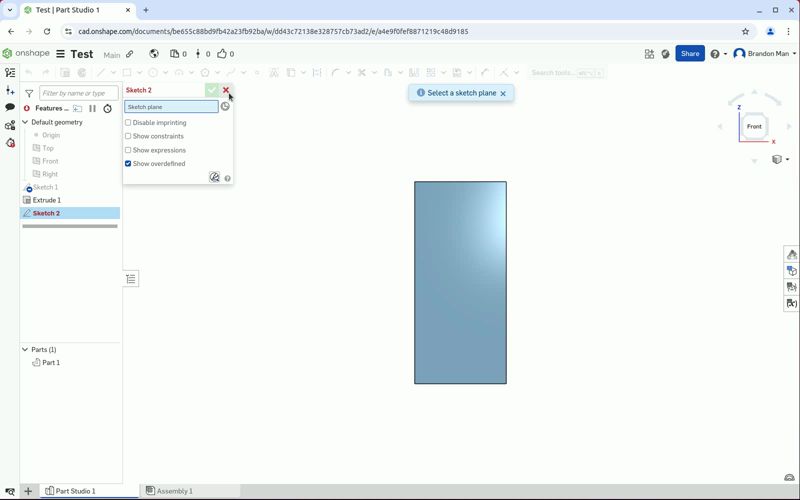
mouse_move(73, 163)
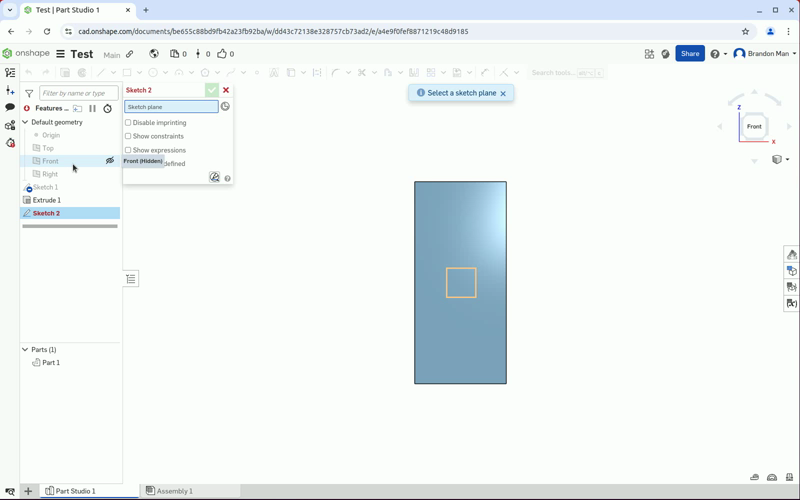
click(73, 163)
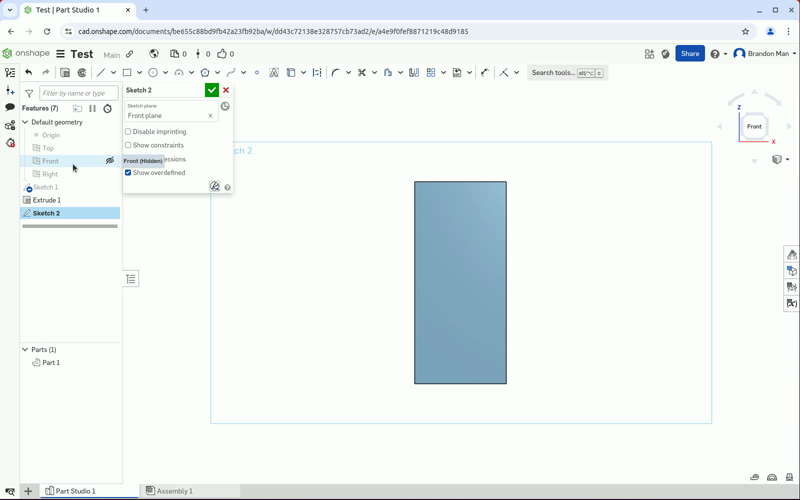
mouse_move(73, 352)
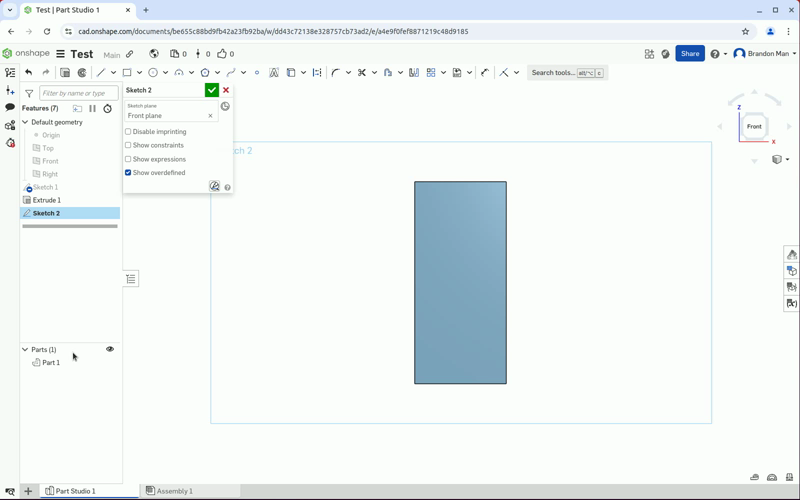
key(y)
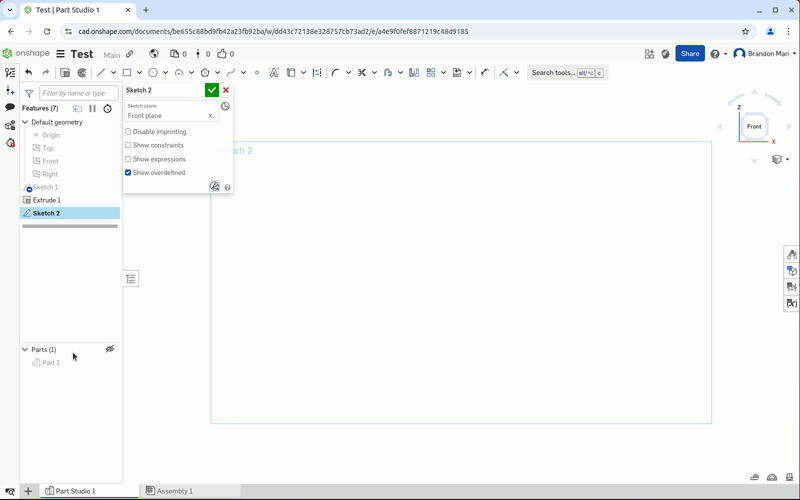
key(l)
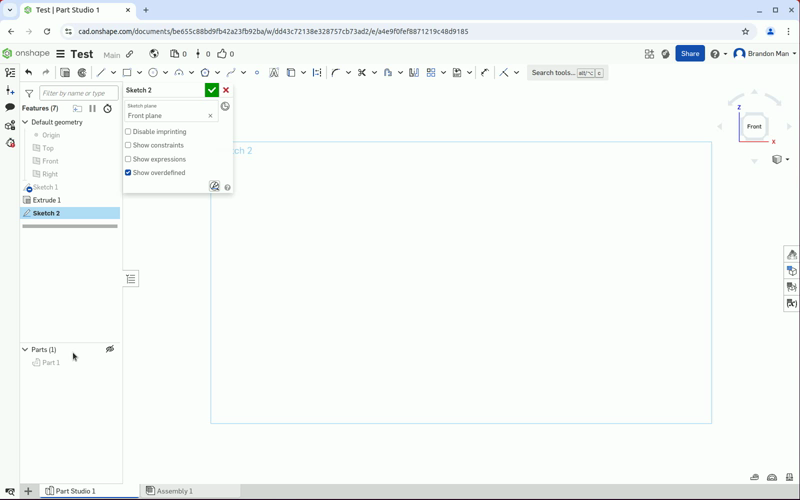
key_down(shift)
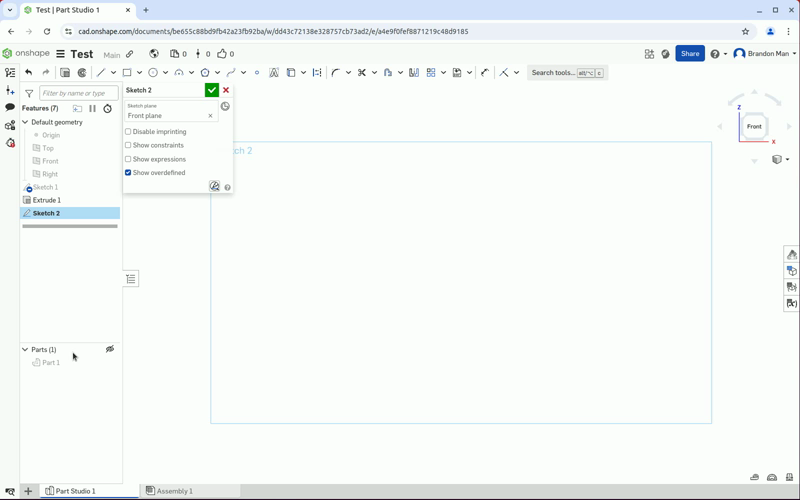
mouse_move(419, 395)
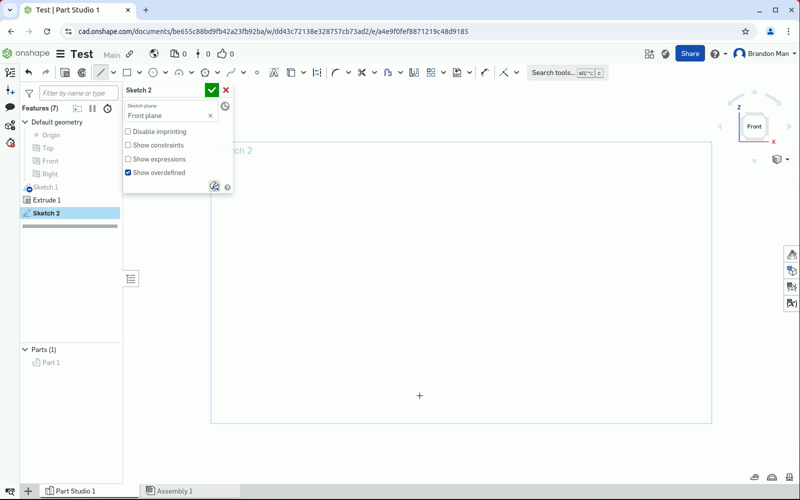
click(419, 395)
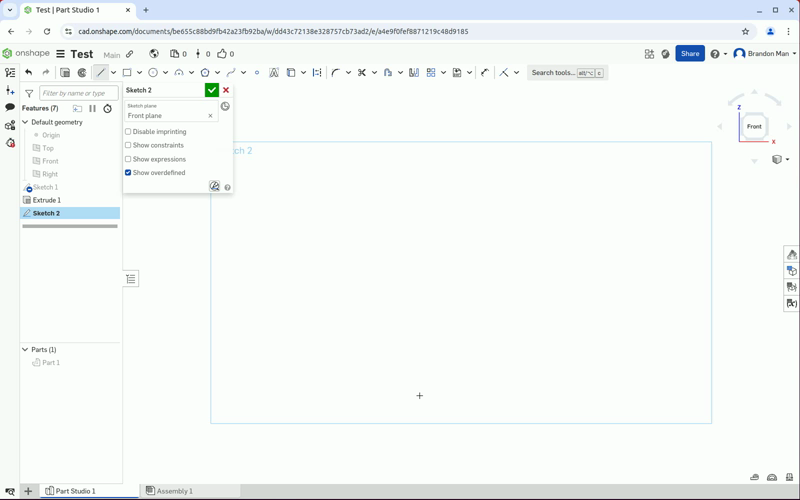
key_up(shift)
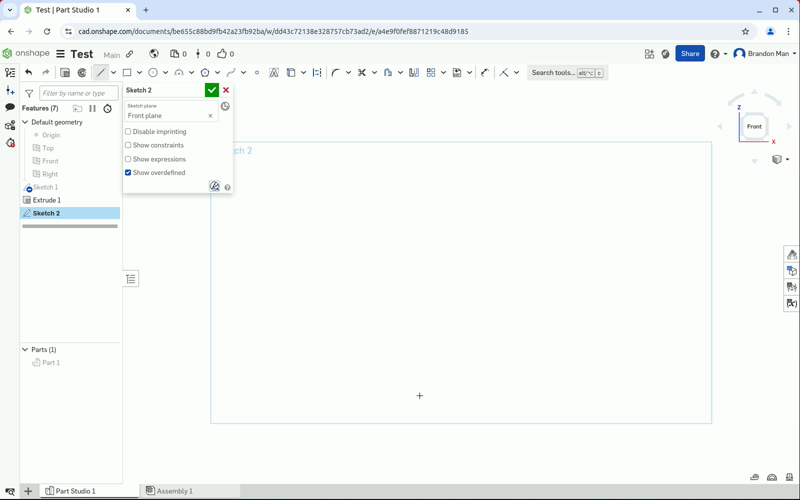
key_down(shift)
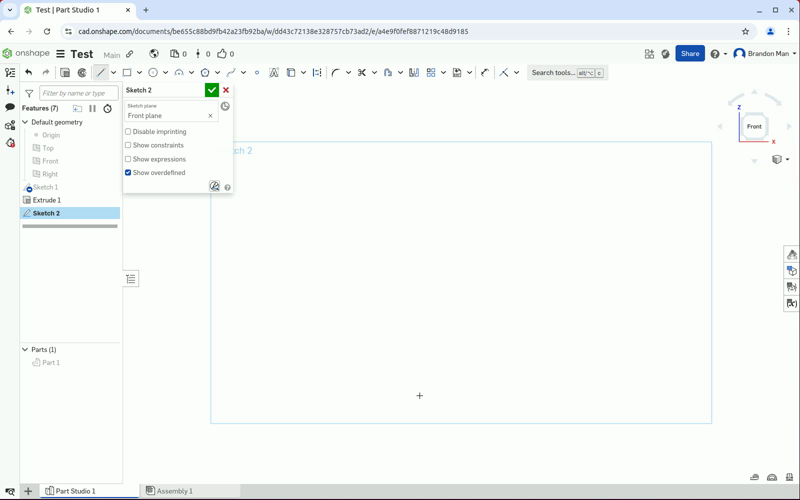
mouse_move(500, 395)
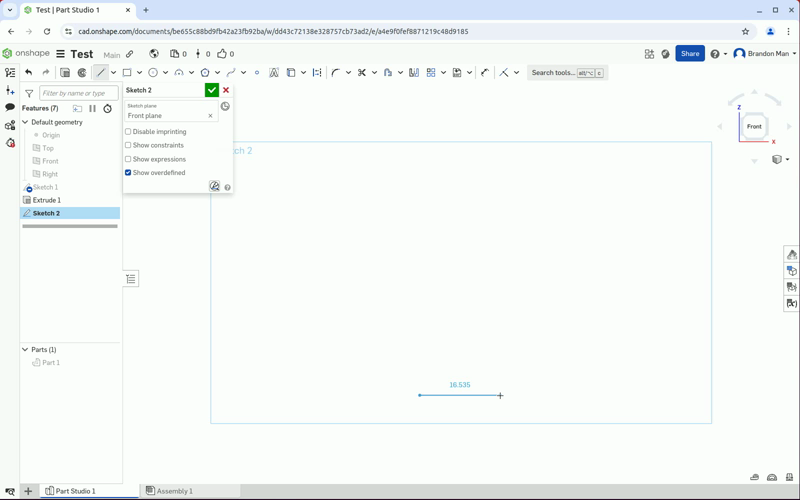
click(500, 395)
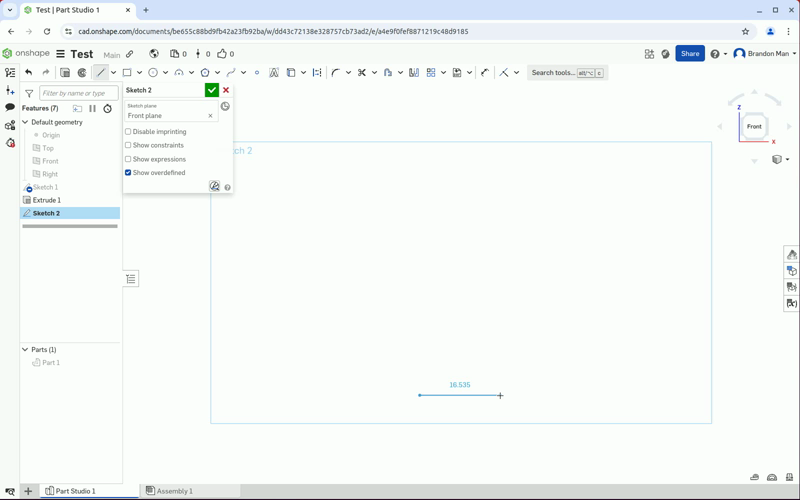
key_up(shift)
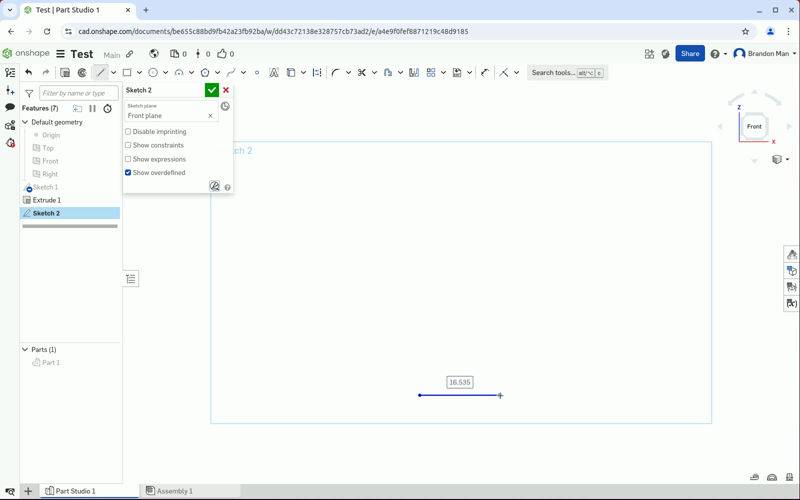
key_down(shift)
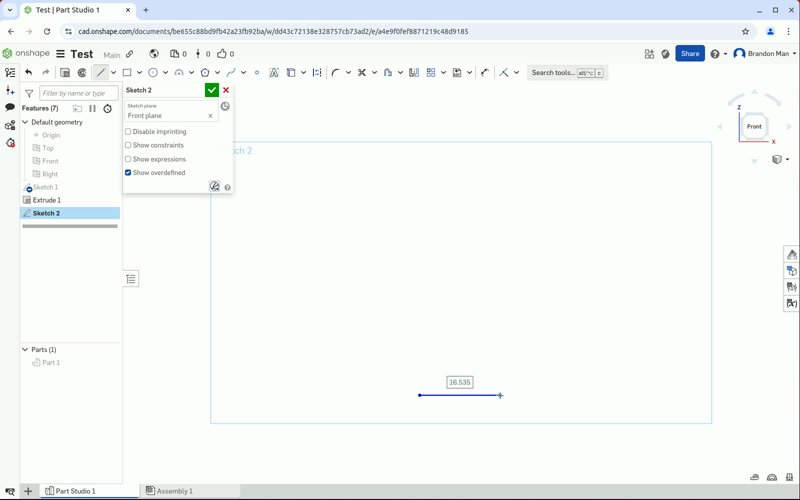
mouse_move(500, 171)
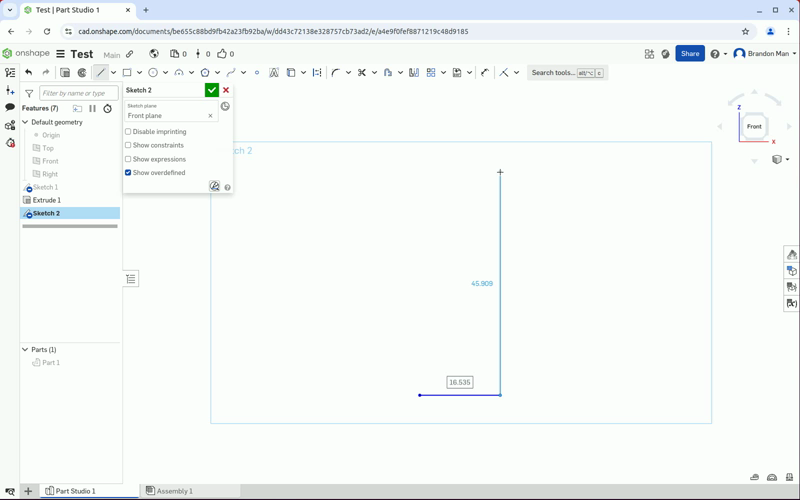
click(500, 171)
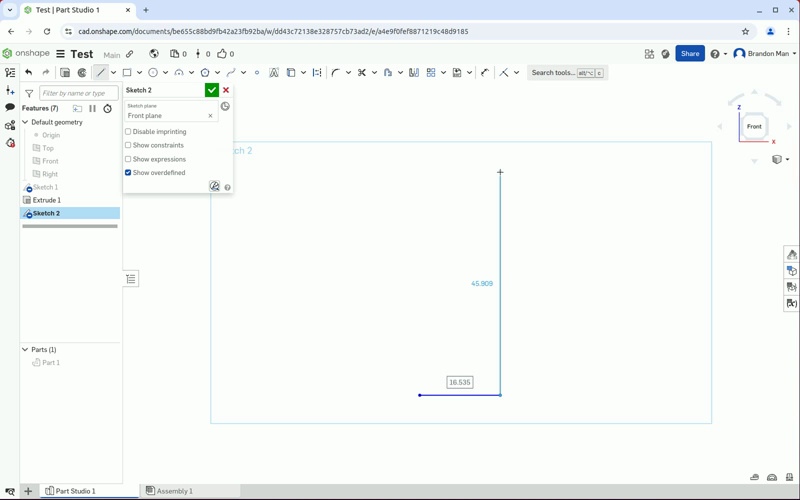
key_up(shift)
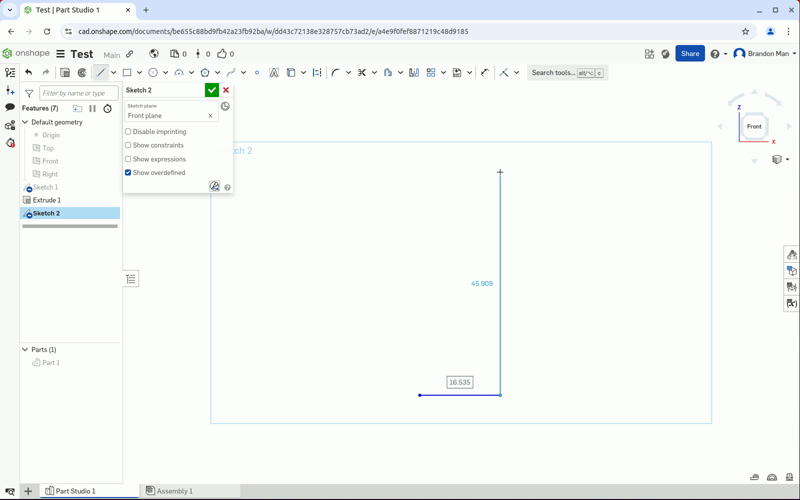
key_down(shift)
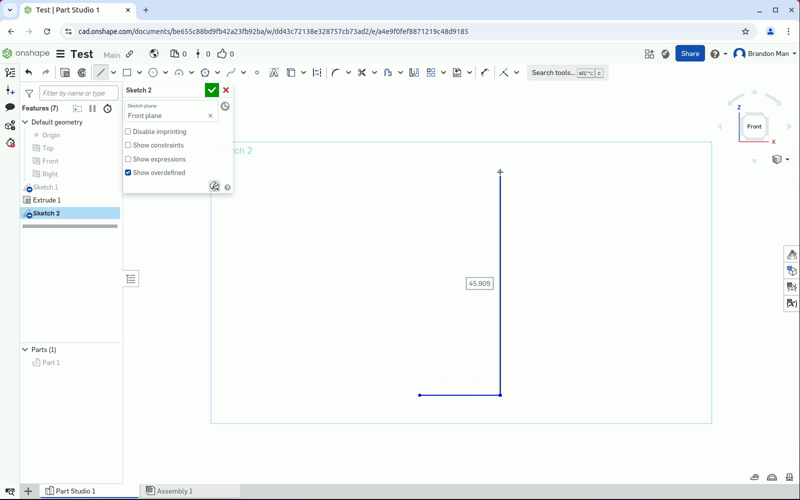
mouse_move(419, 171)
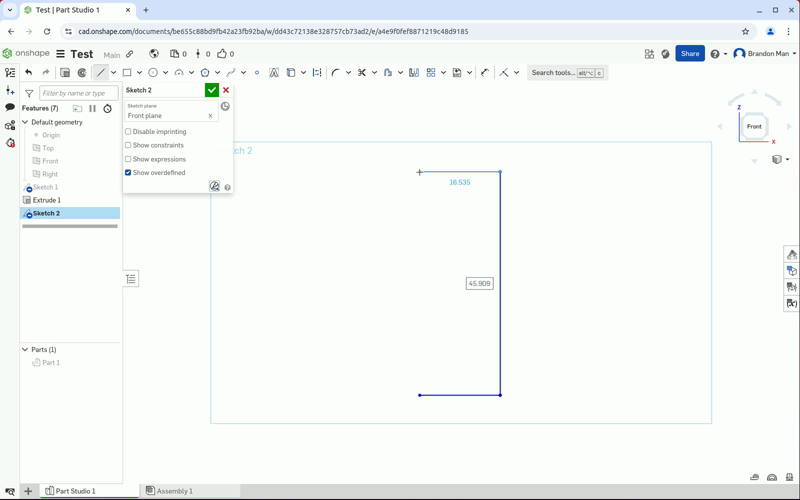
click(419, 171)
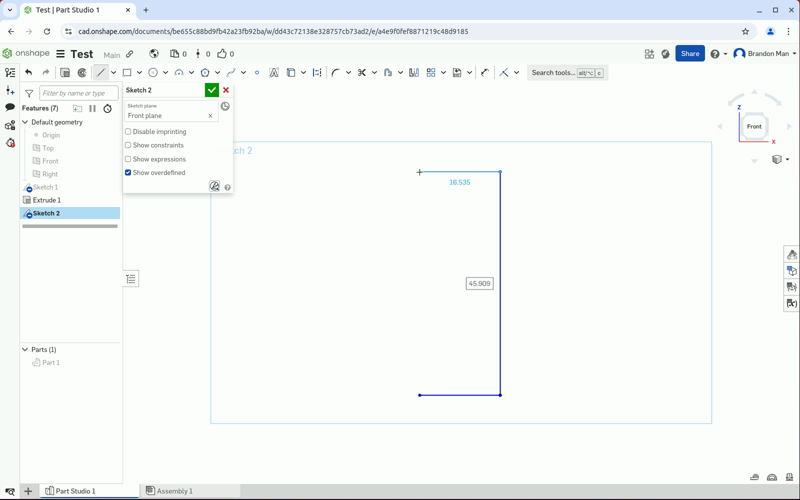
key_up(shift)
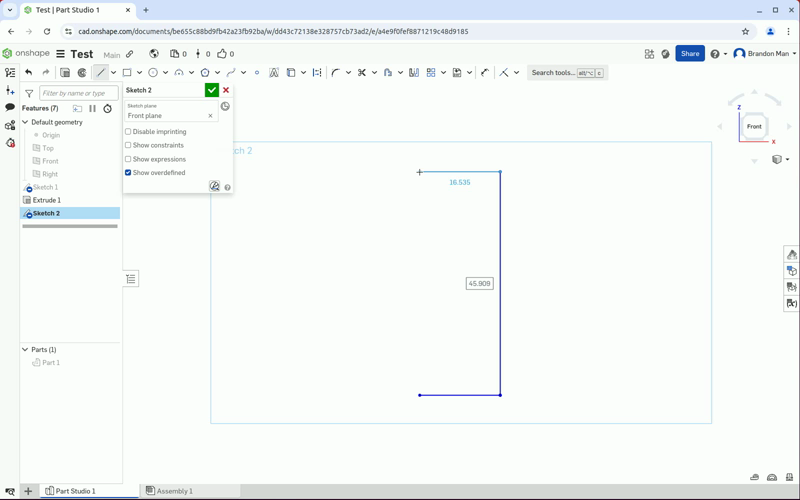
key_down(shift)
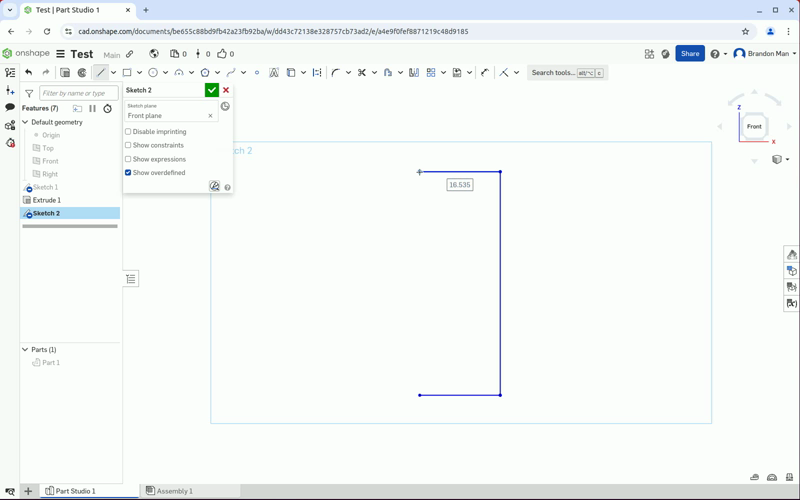
mouse_move(419, 395)
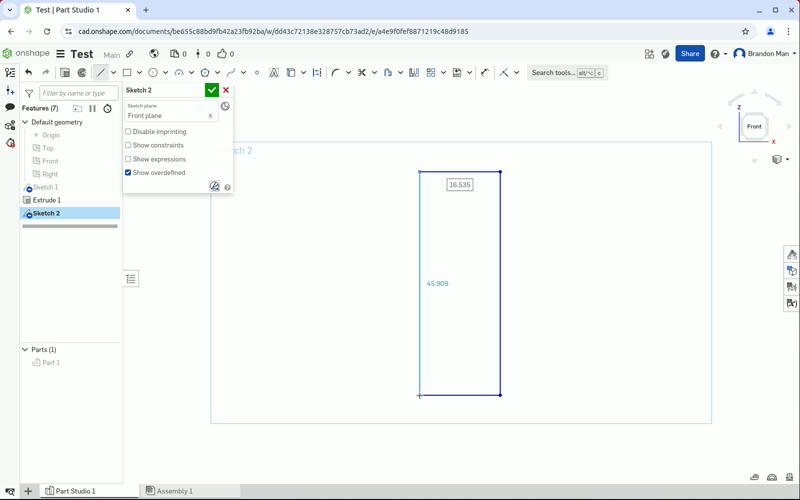
key_up(shift)
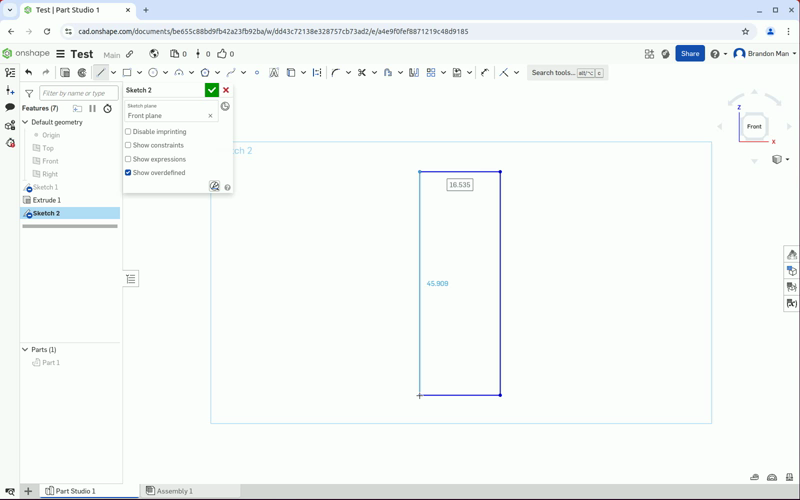
click(419, 395)
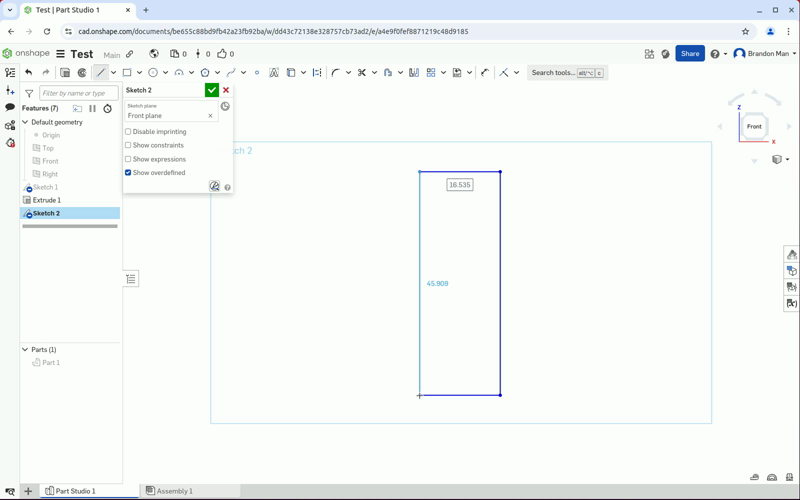
key(esc)
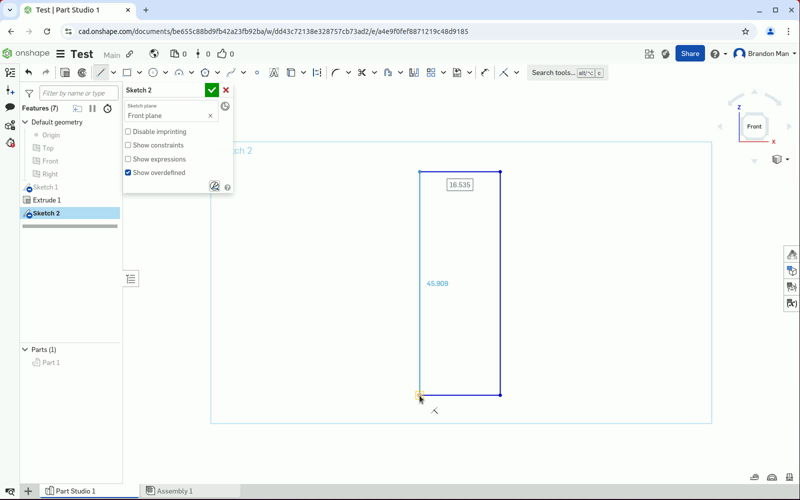
mouse_move(437, 215)
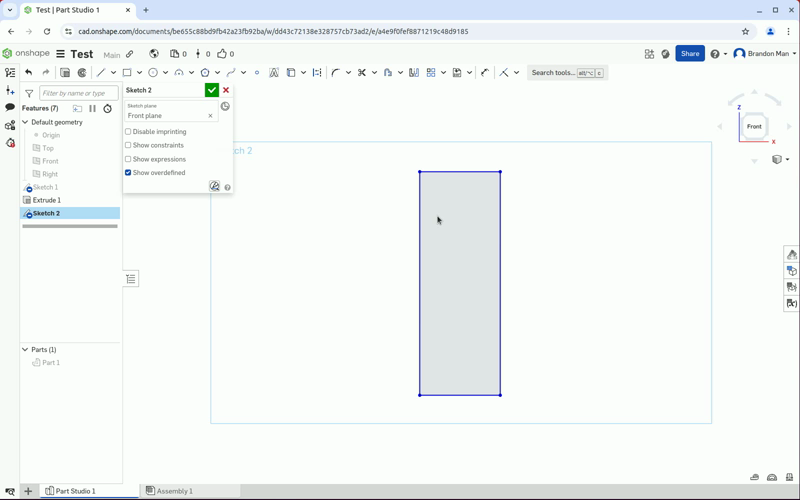
click(437, 215)
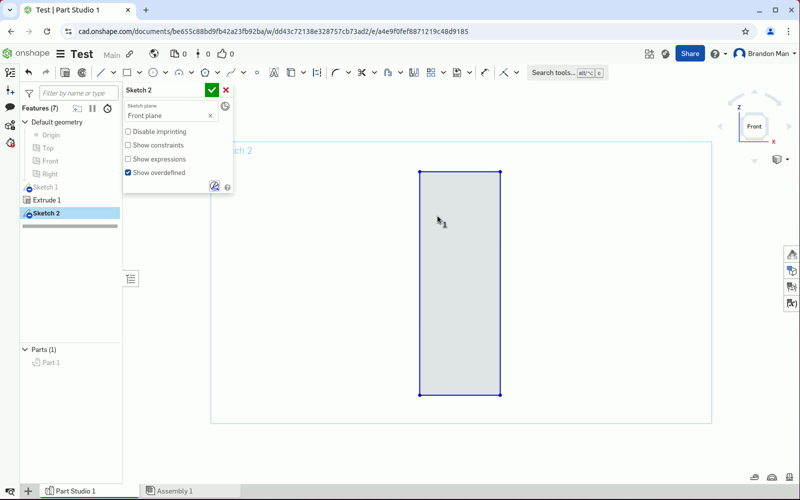
mouse_move(73, 352)
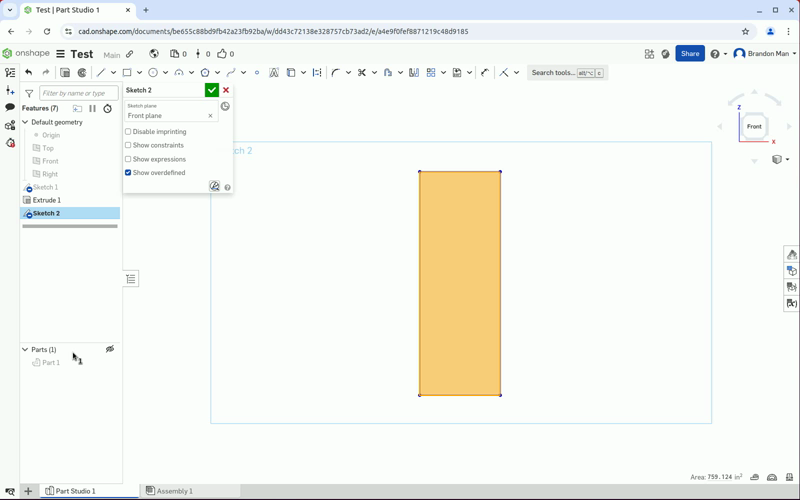
key(shift+y)
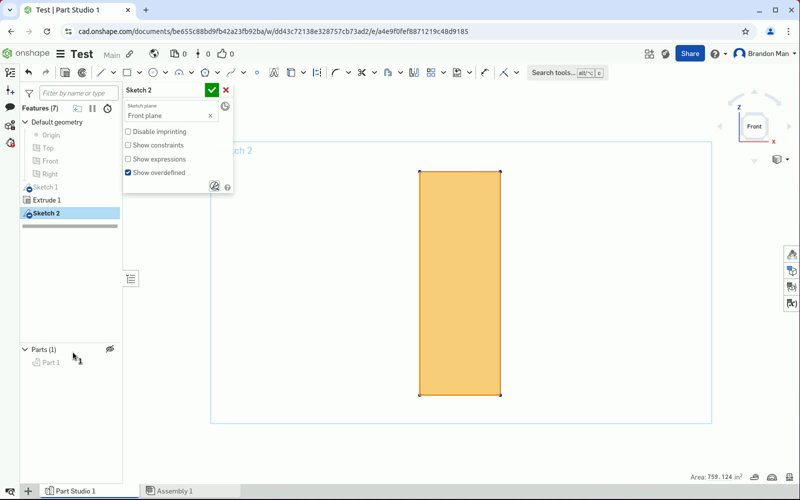
key(shift+e)
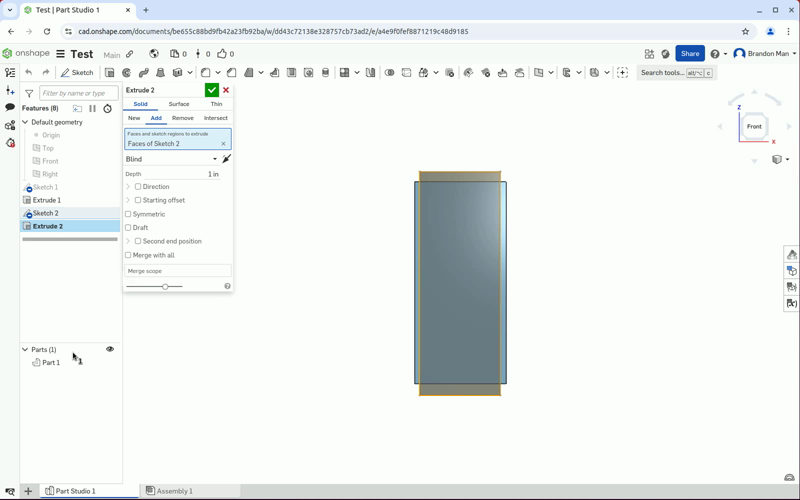
mouse_move(143, 106)
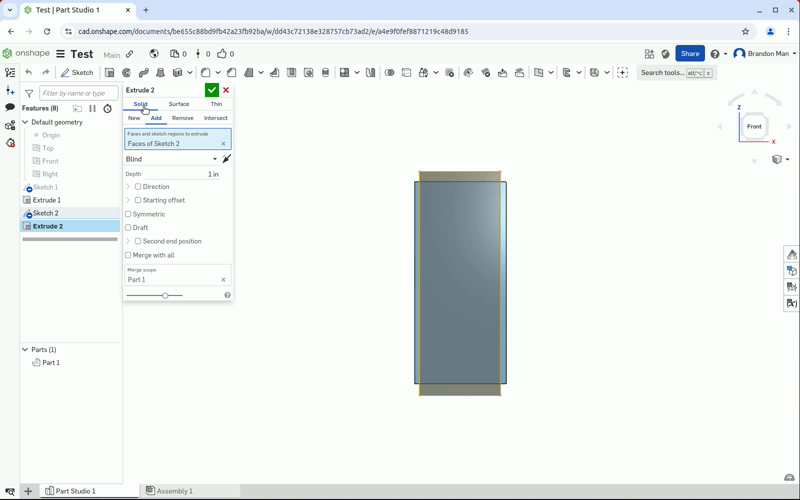
click(143, 106)
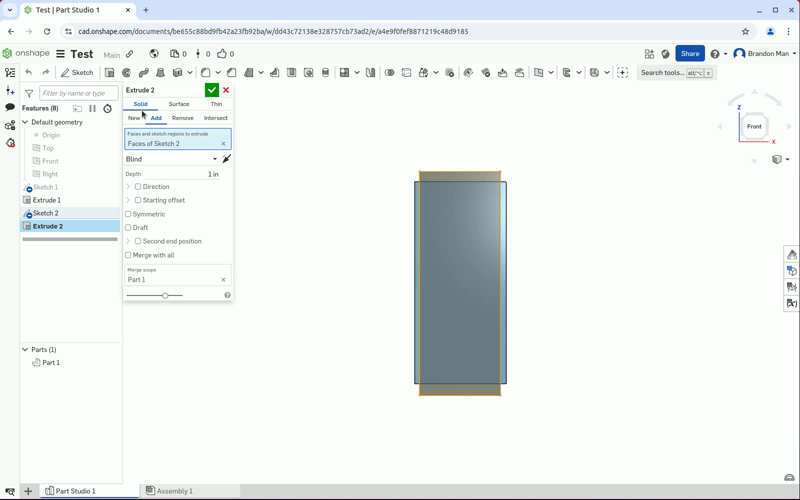
mouse_move(137, 120)
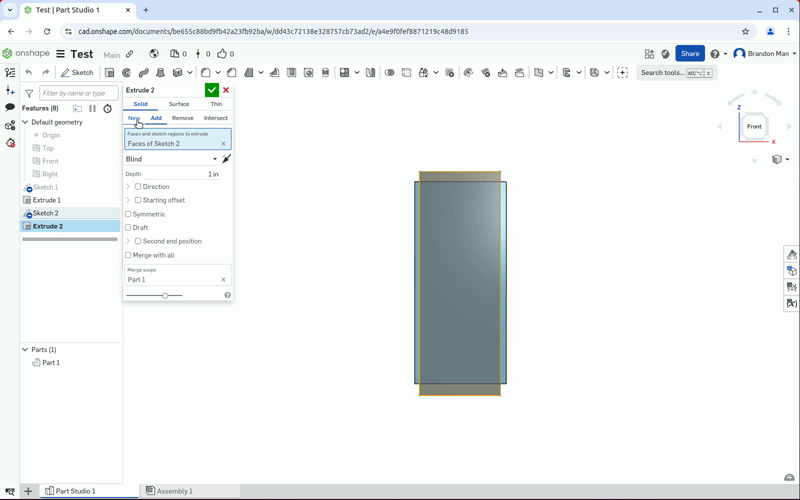
click(137, 120)
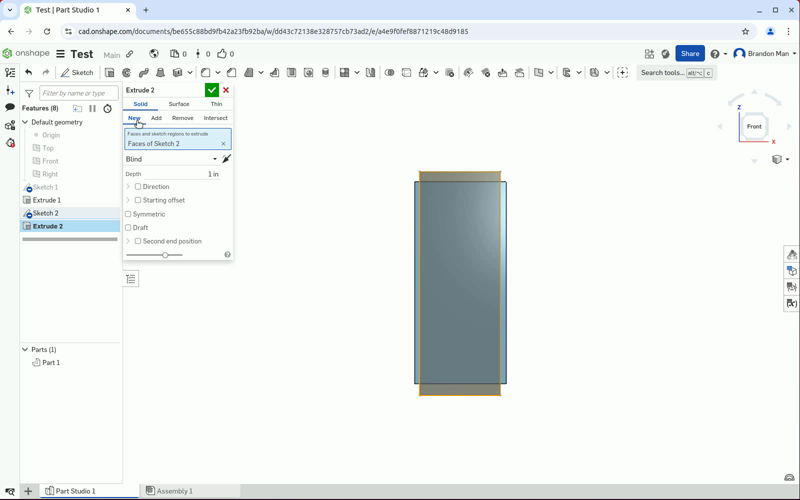
key(tab, 4)
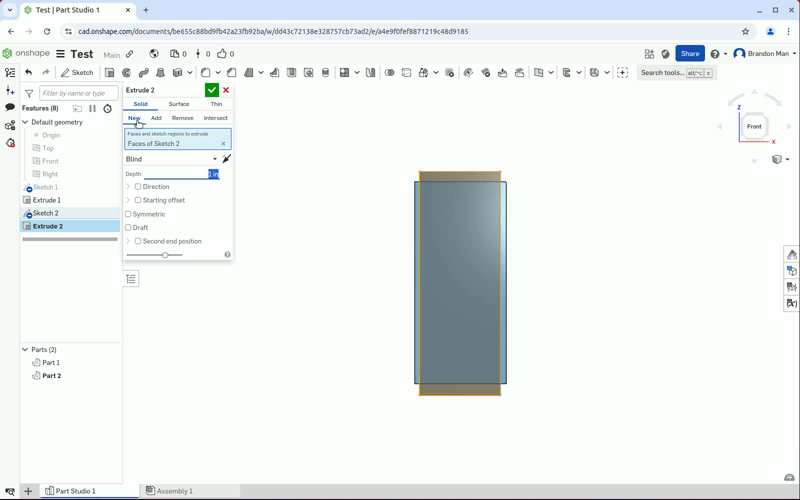
text(-11.554)
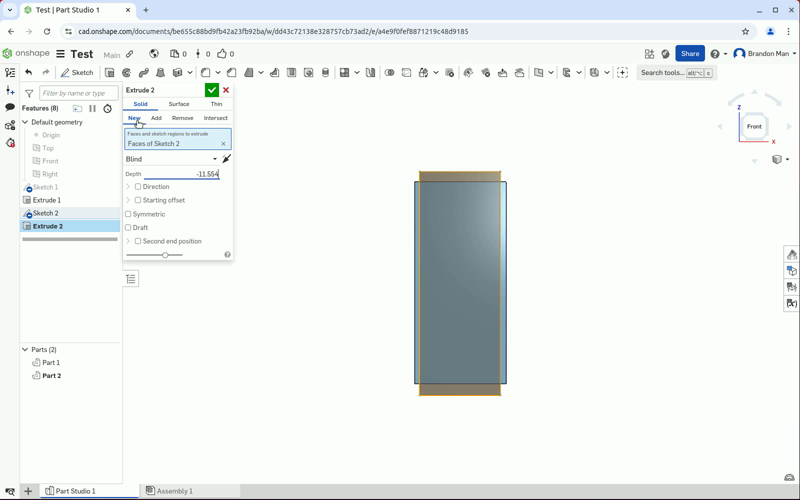
key(enter)
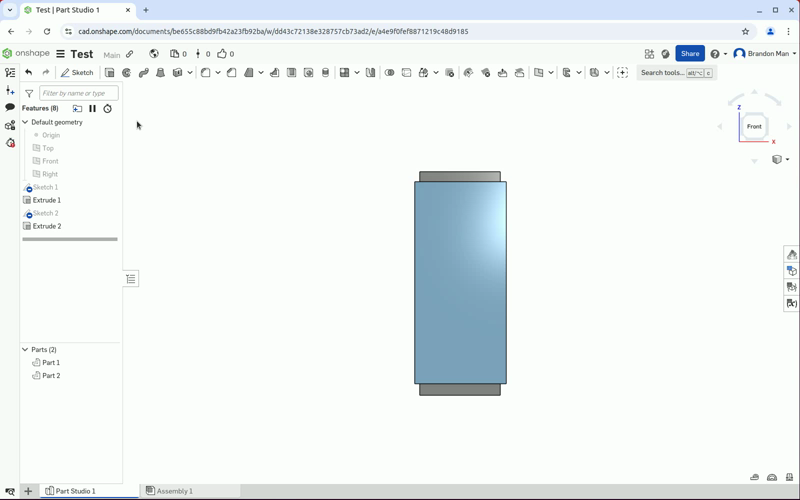
key(shift+h)
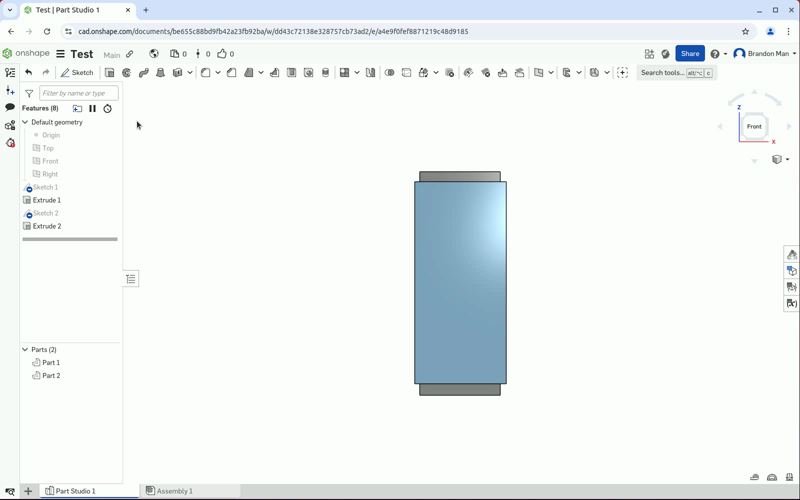
key(shift+h)
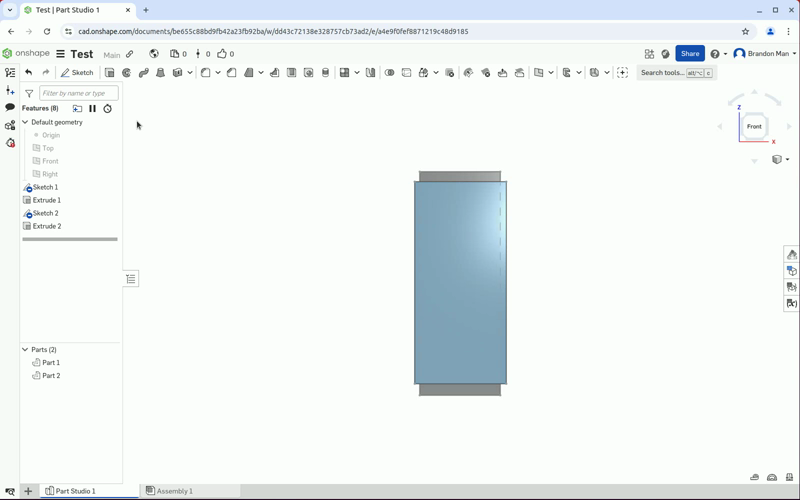
key(shift+7)
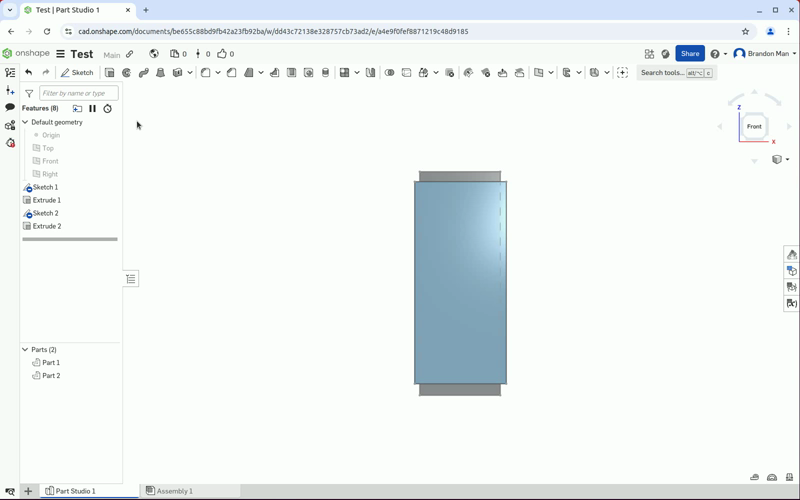
key(left, 2)
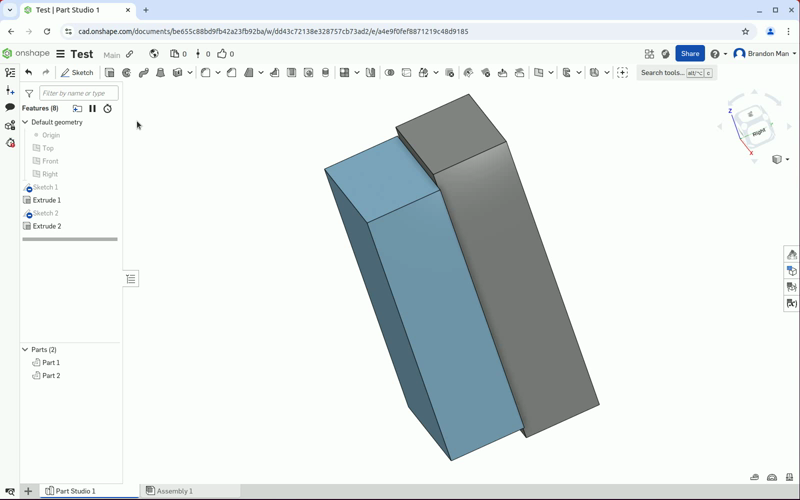
key(down, 2)
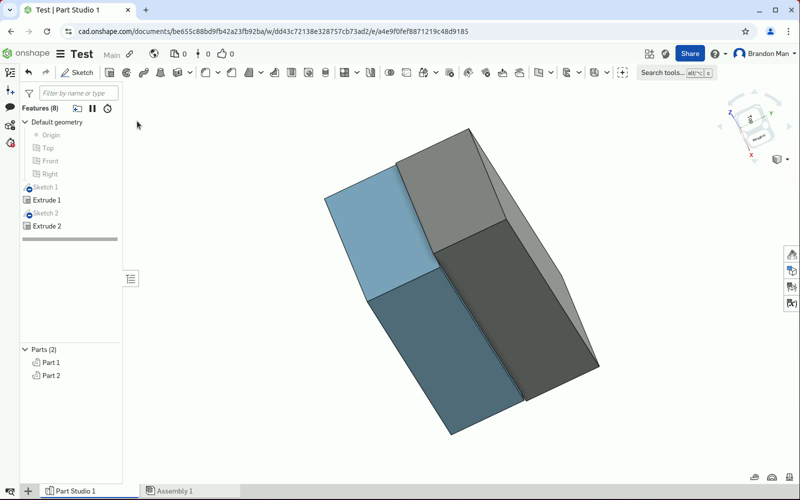
key(up, 2)
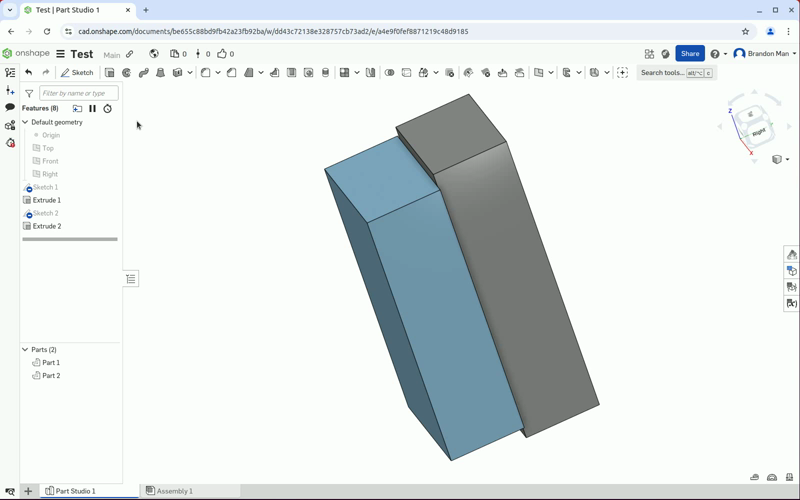
key(right, 2)
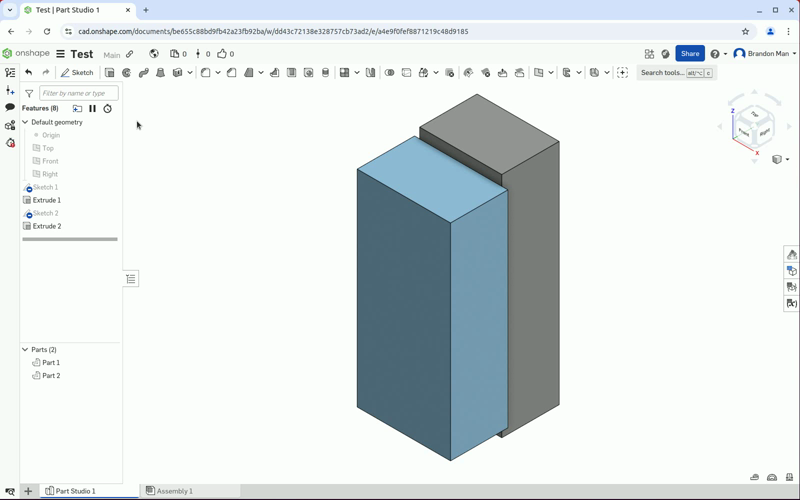
mouse_move(73, 189)
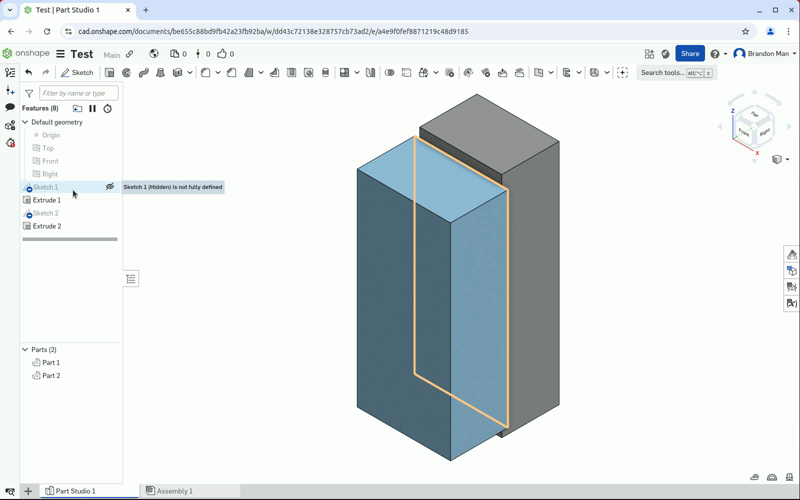
click(73, 189)